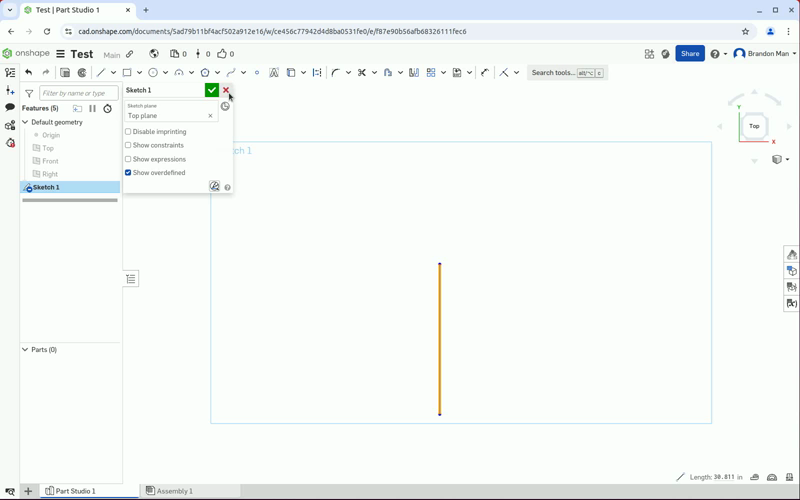
key(shift+h)
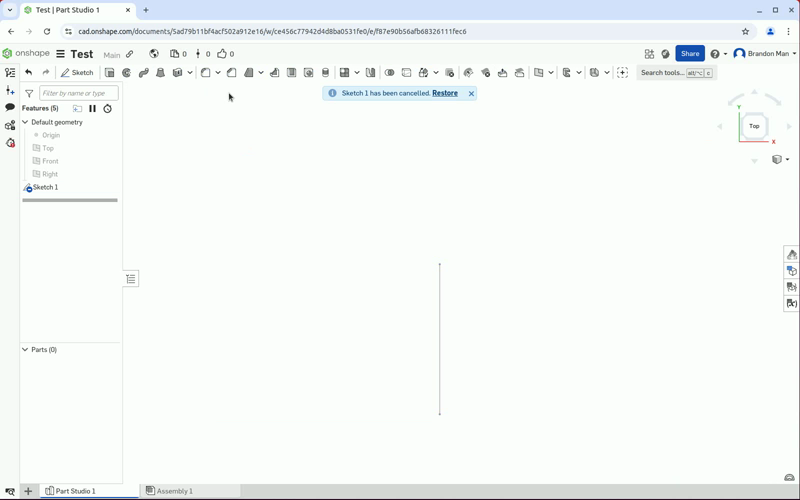
key(shift+s)
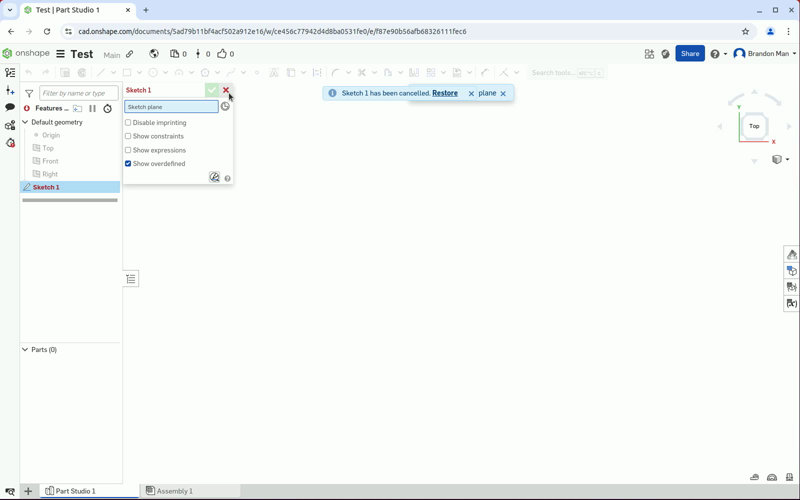
mouse_move(73, 150)
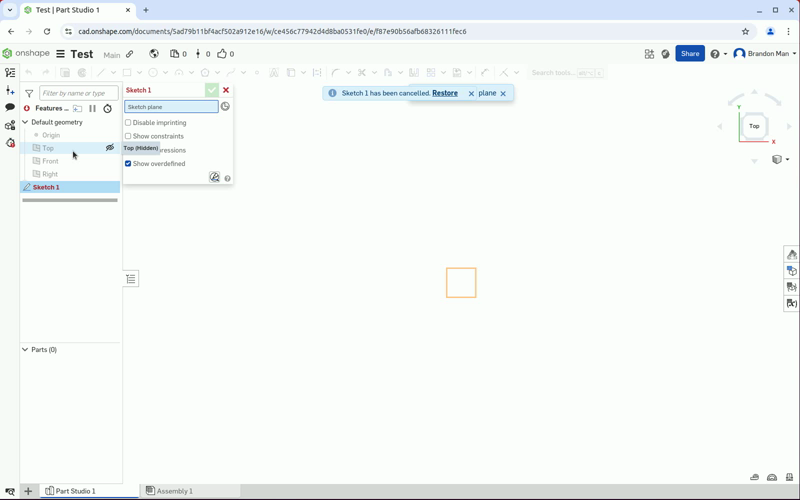
click(73, 150)
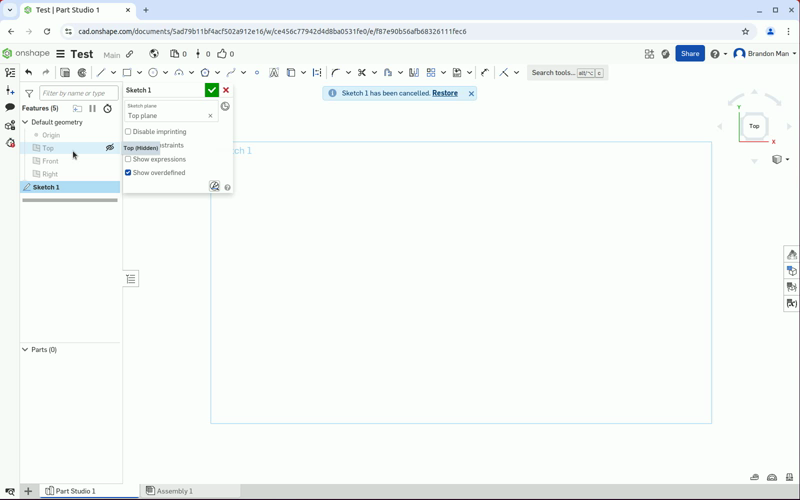
mouse_move(73, 352)
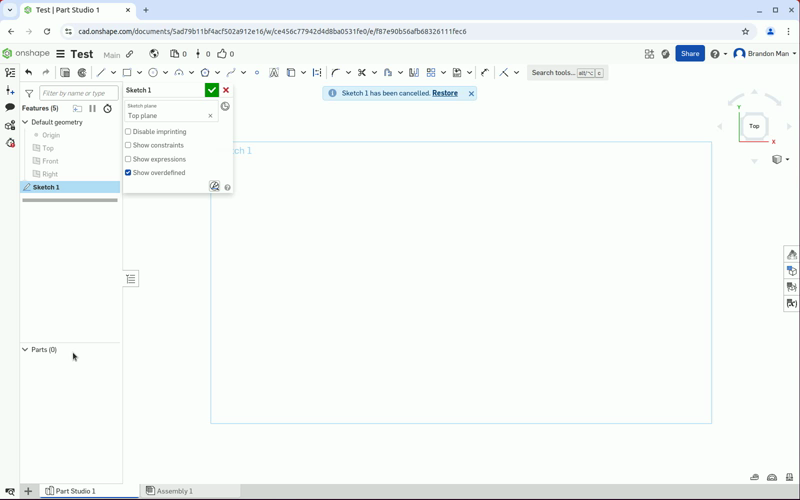
key(y)
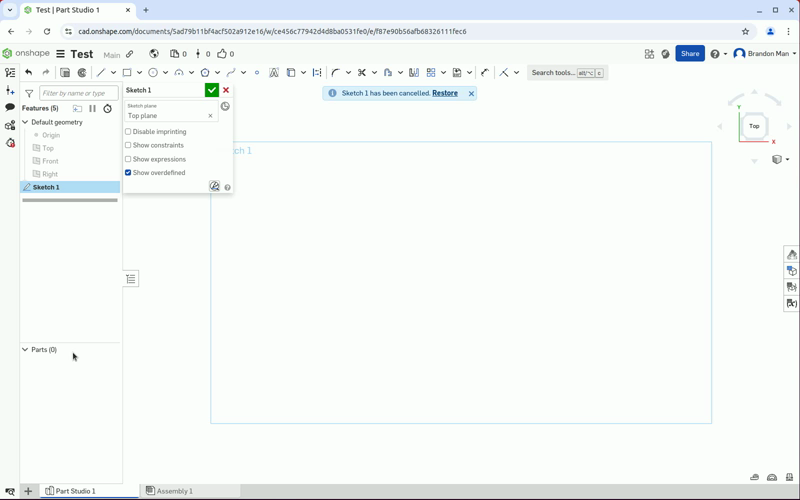
key(c)
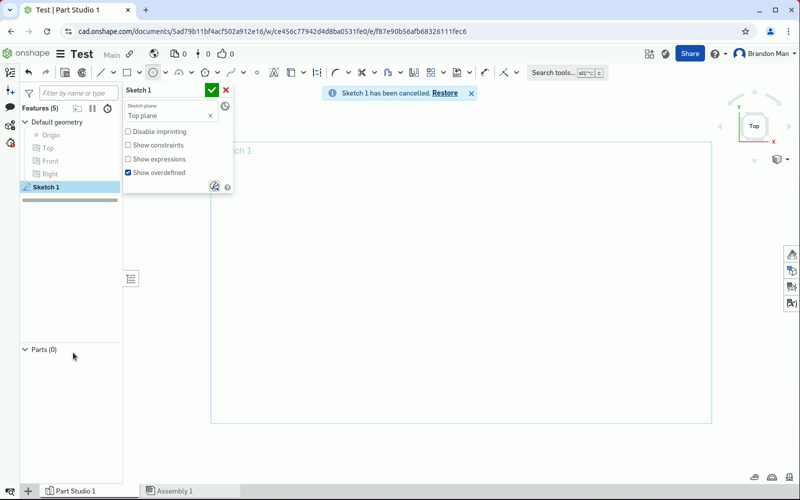
key_down(shift)
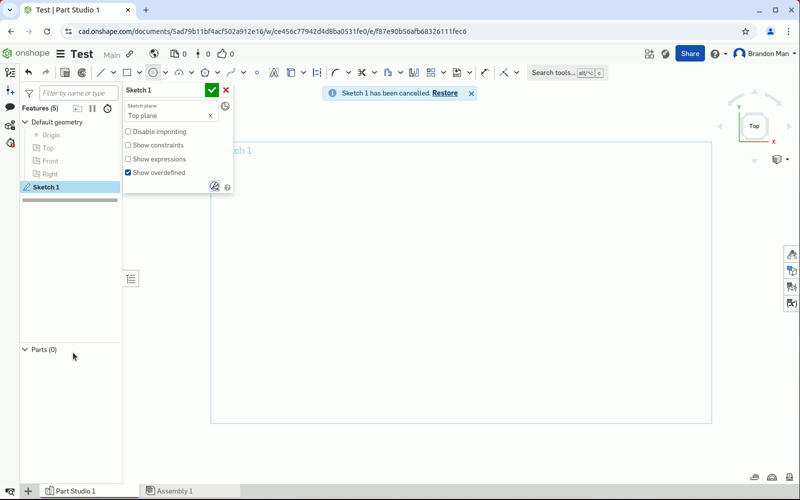
mouse_move(461, 282)
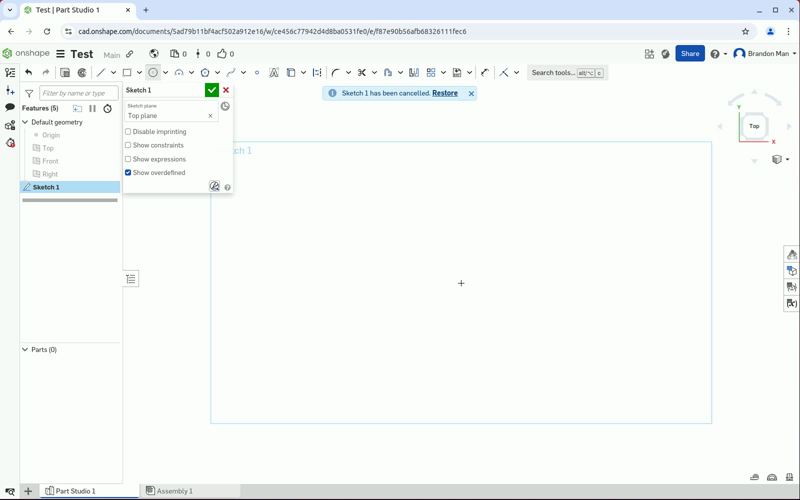
click(461, 282)
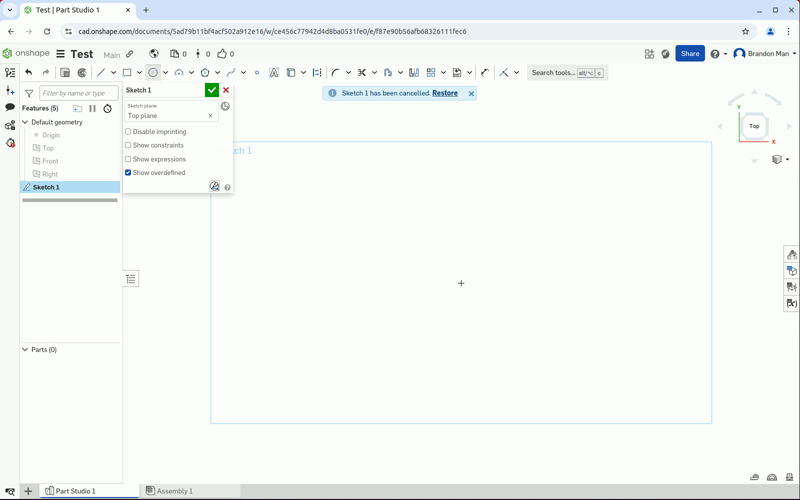
key_up(shift)
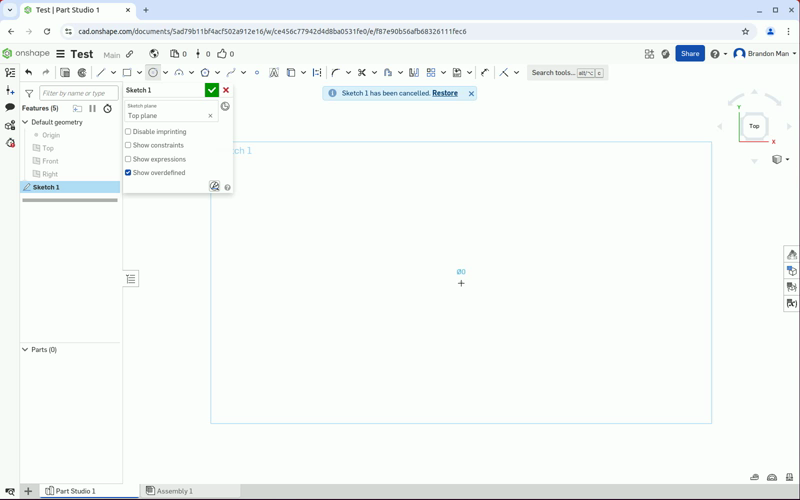
mouse_move(539, 282)
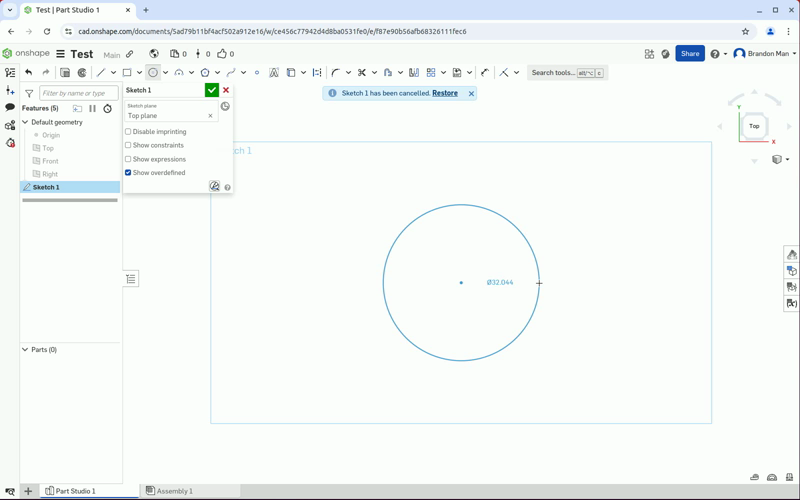
click(539, 282)
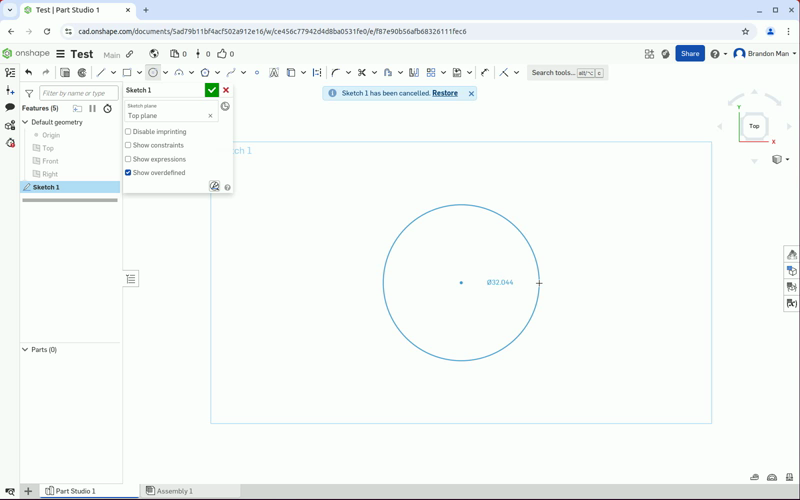
key(esc)
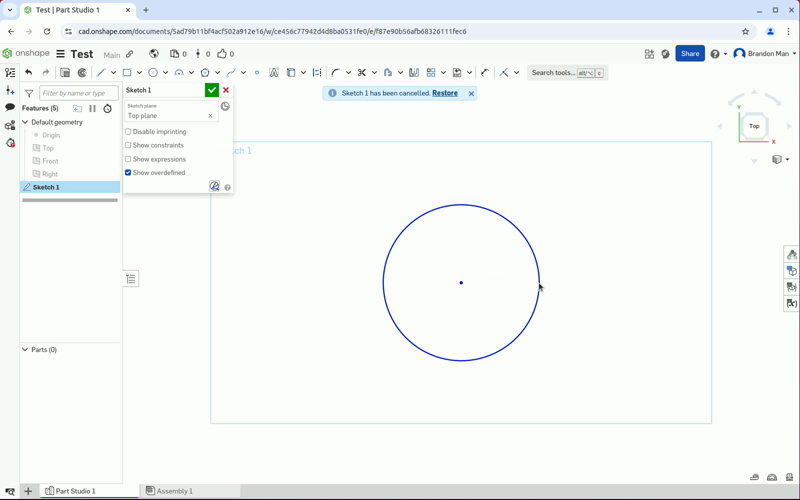
key(c)
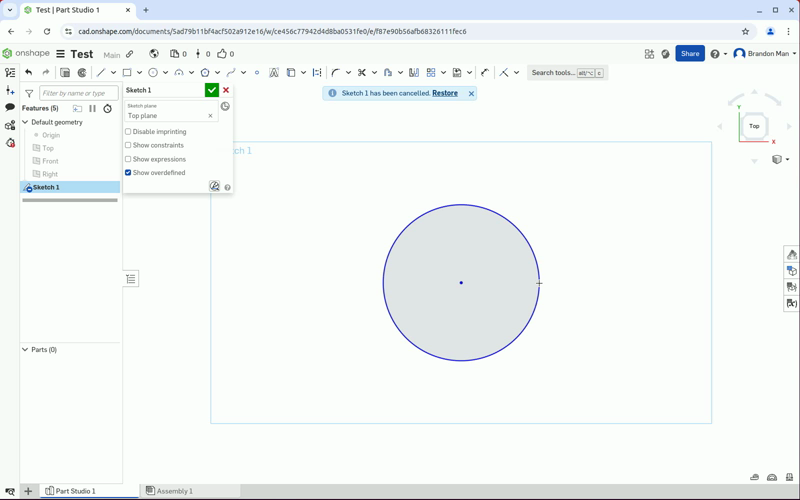
key_down(shift)
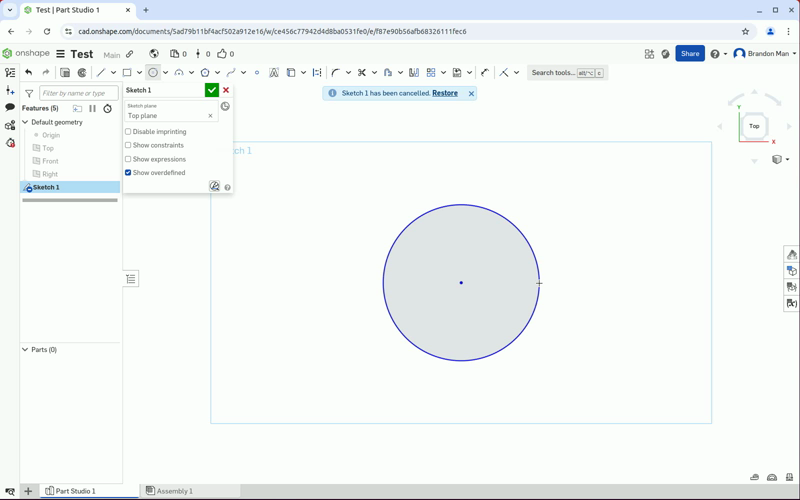
mouse_move(461, 282)
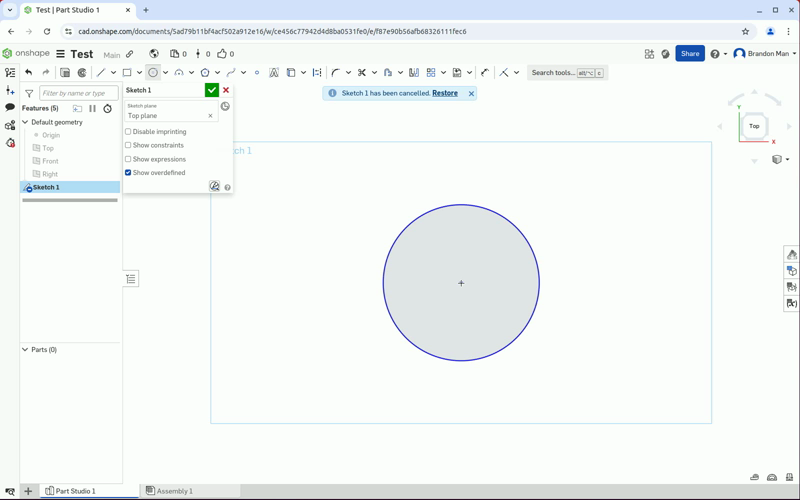
click(461, 282)
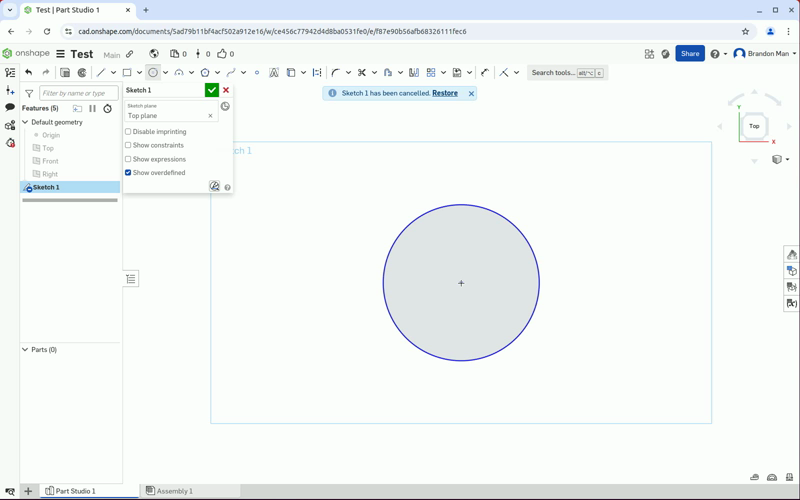
key_up(shift)
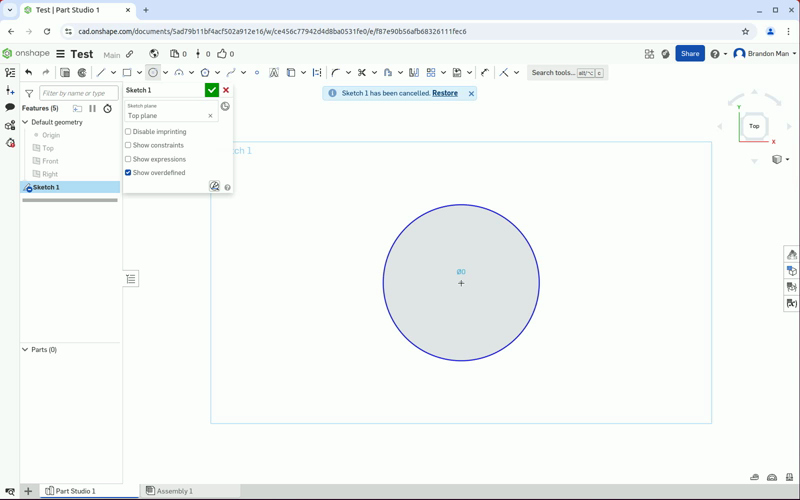
mouse_move(529, 282)
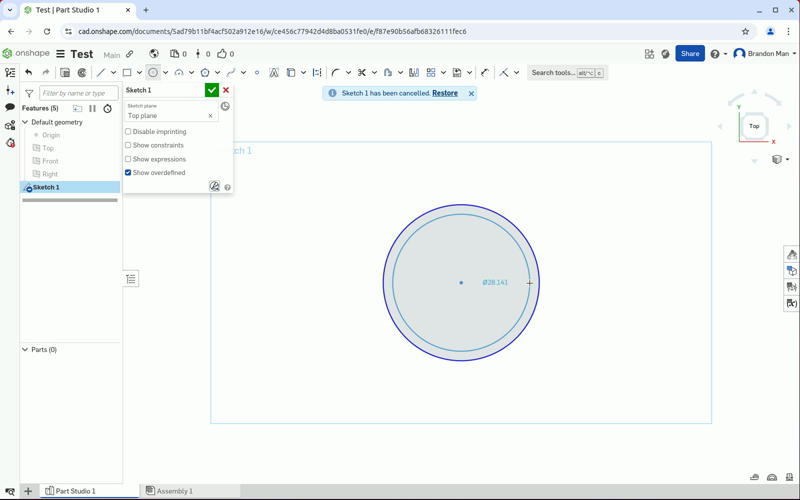
click(529, 282)
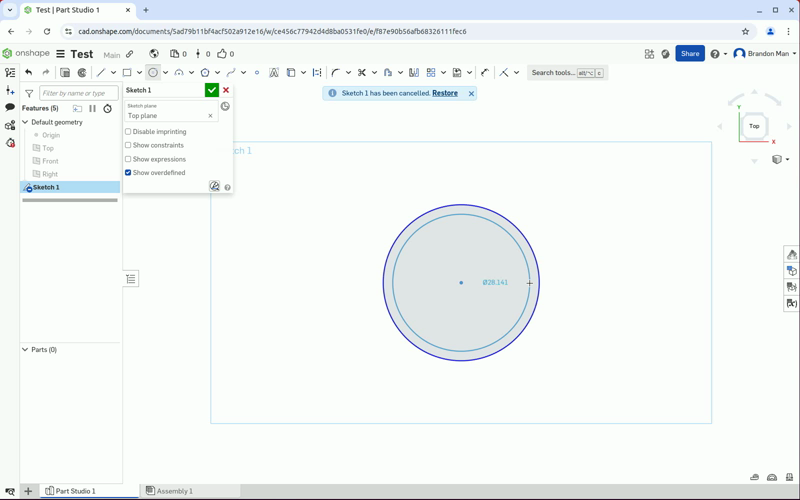
key(esc)
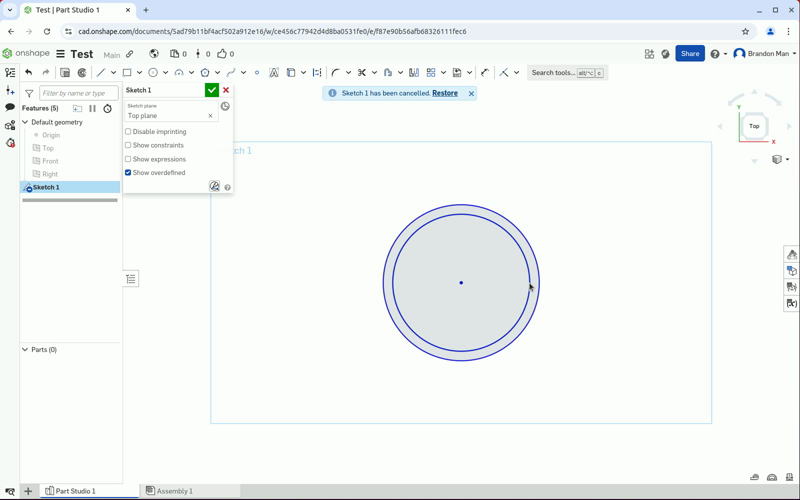
mouse_move(390, 299)
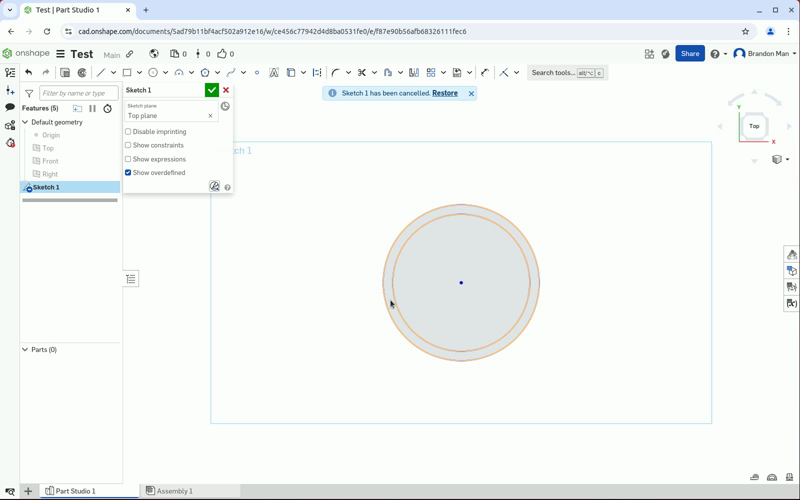
click(390, 299)
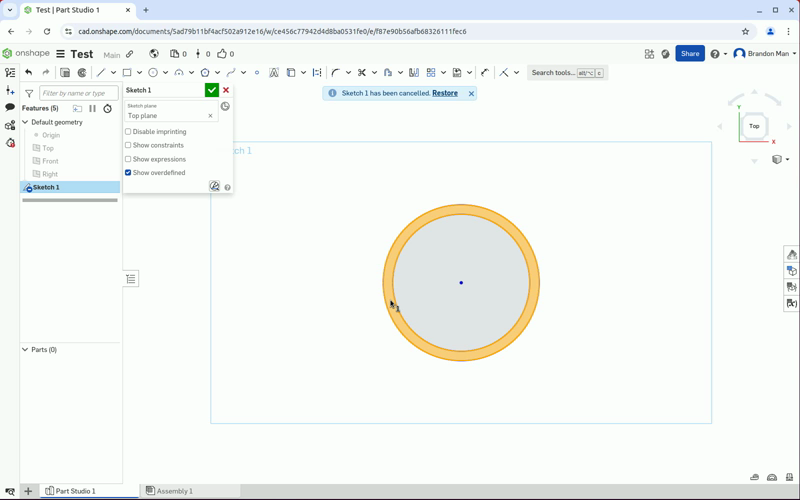
mouse_move(73, 352)
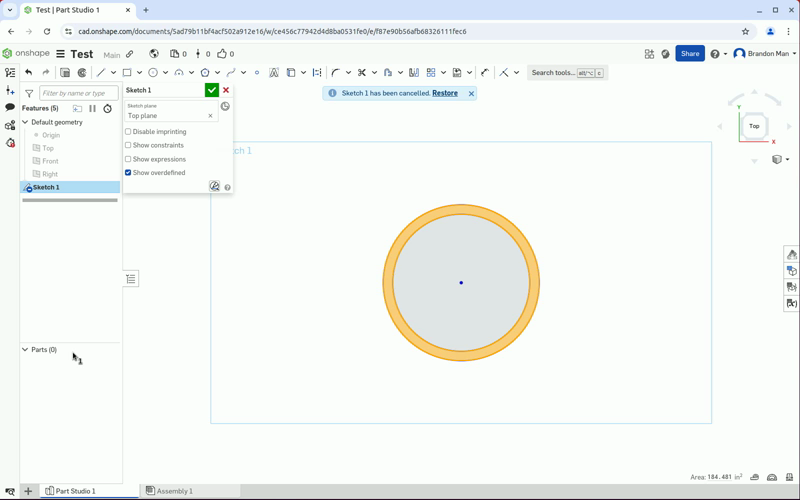
key(shift+y)
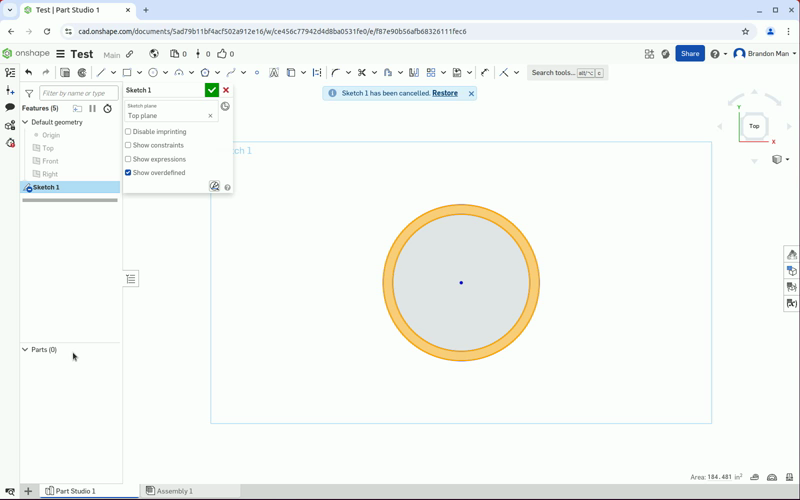
key(shift+e)
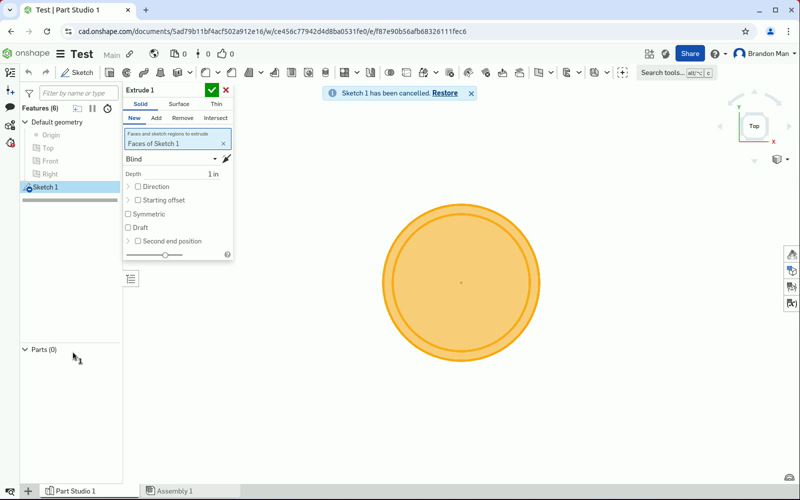
mouse_move(143, 106)
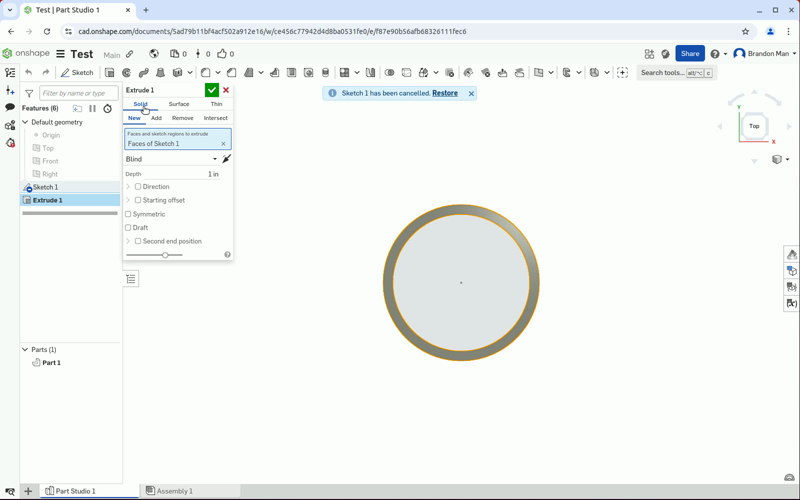
click(143, 106)
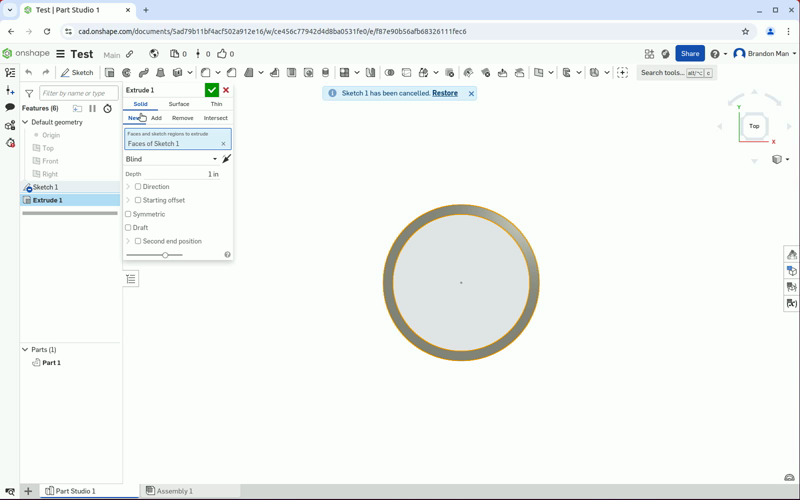
mouse_move(137, 120)
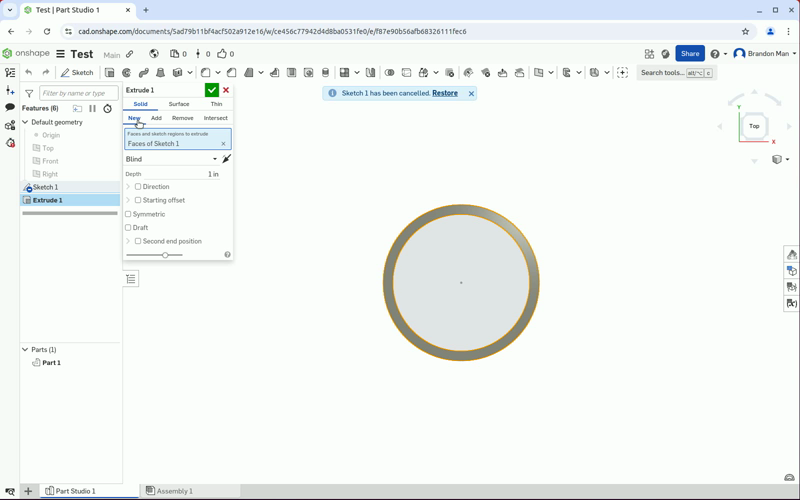
click(137, 120)
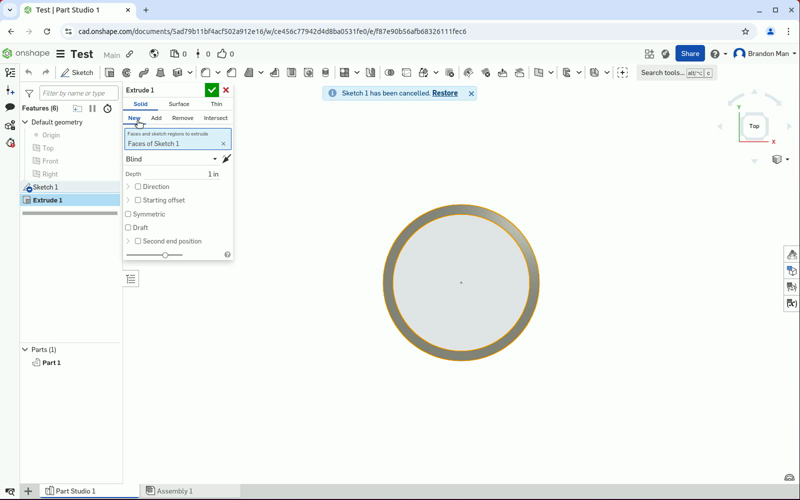
key(tab, 4)
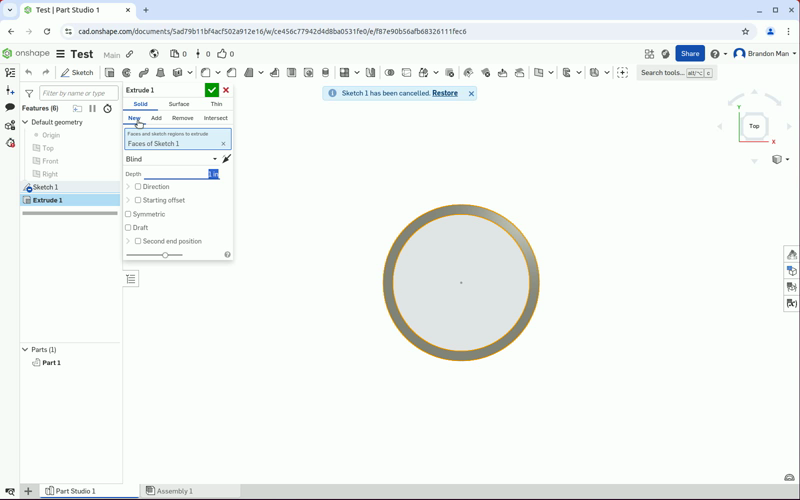
text(13.239)
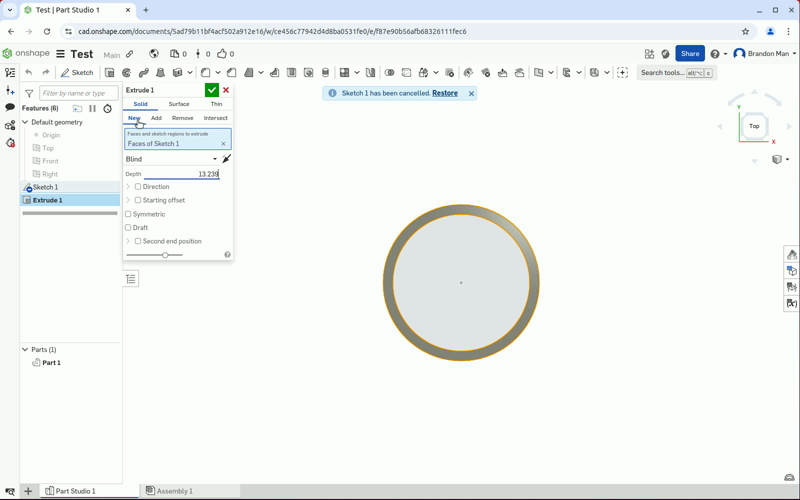
key(enter)
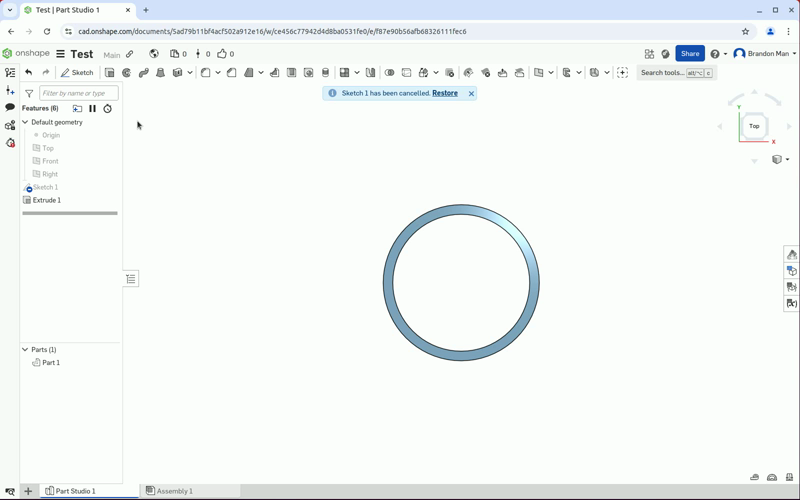
key(shift+h)
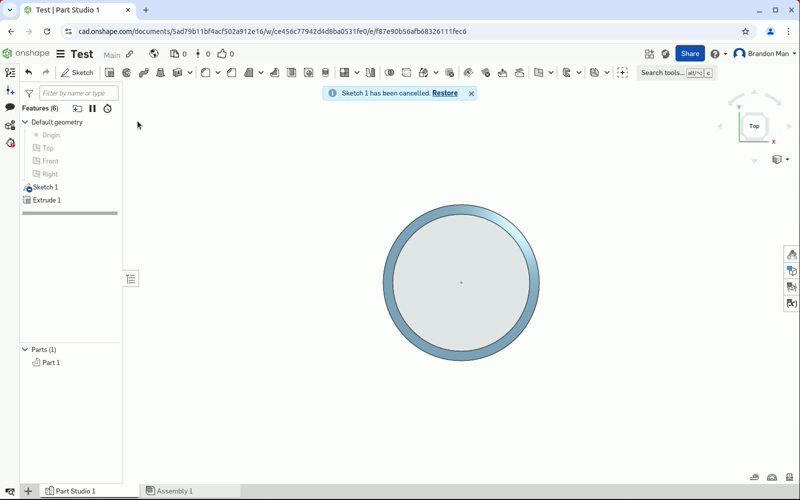
key(shift+h)
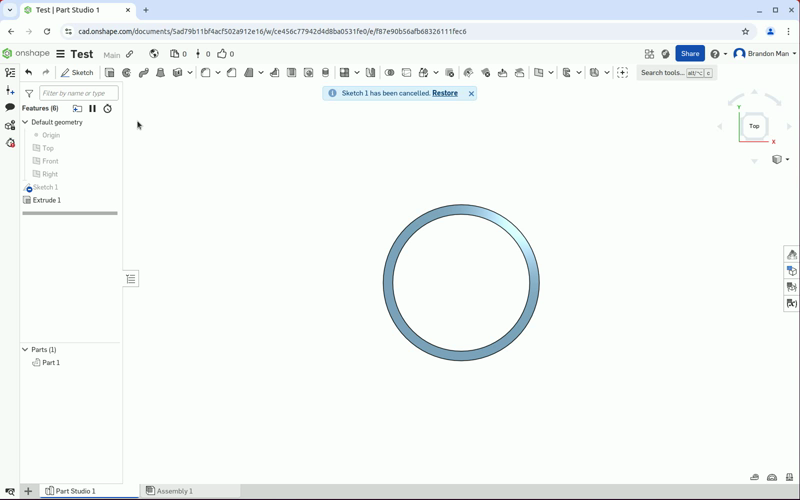
mouse_move(73, 189)
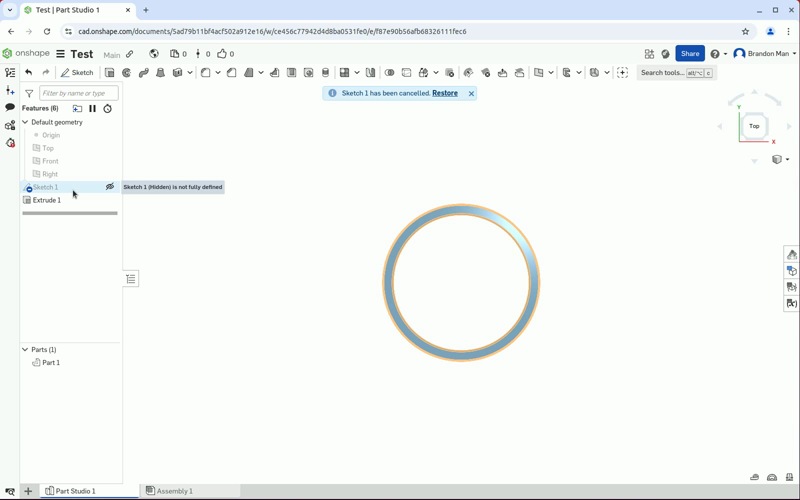
click(73, 189)
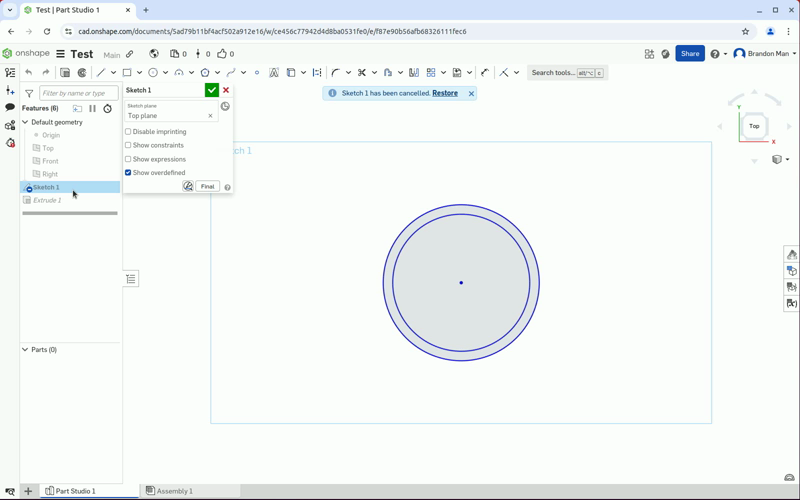
mouse_move(229, 92)
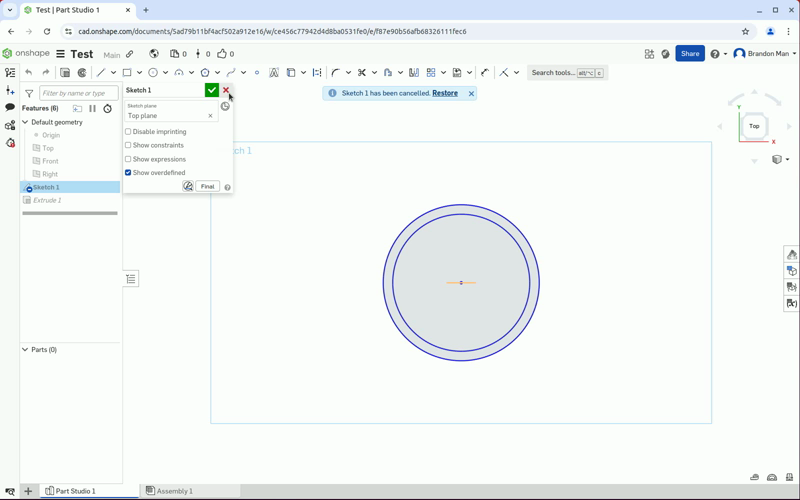
click(229, 92)
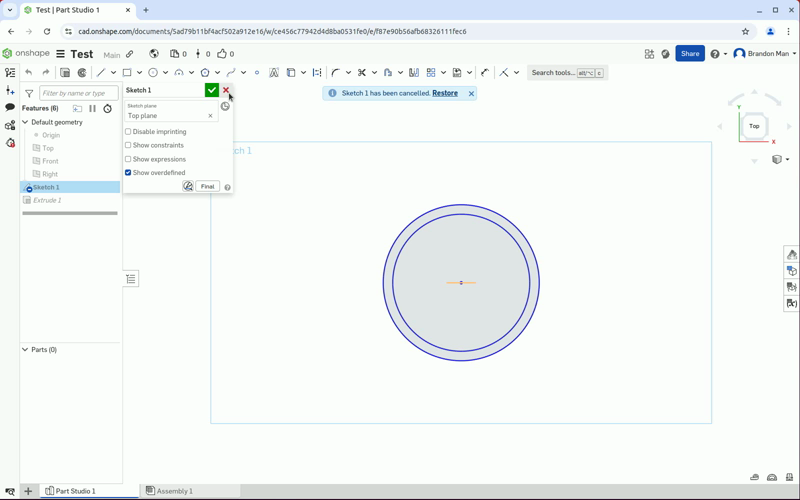
key(shift+s)
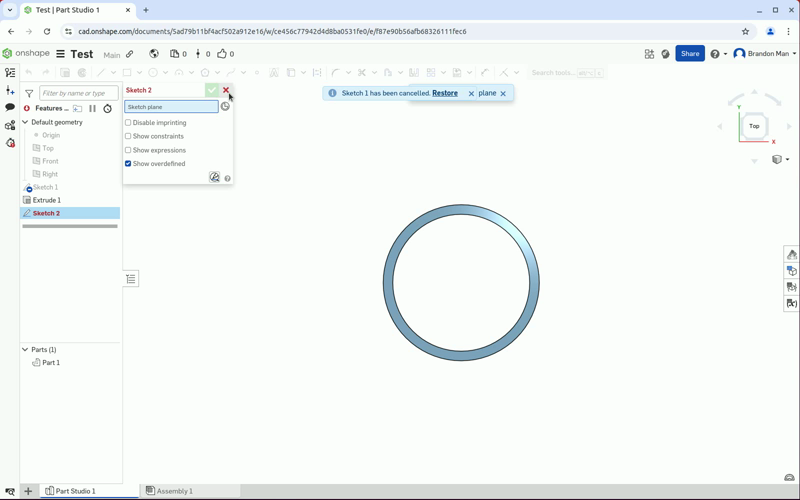
mouse_move(73, 150)
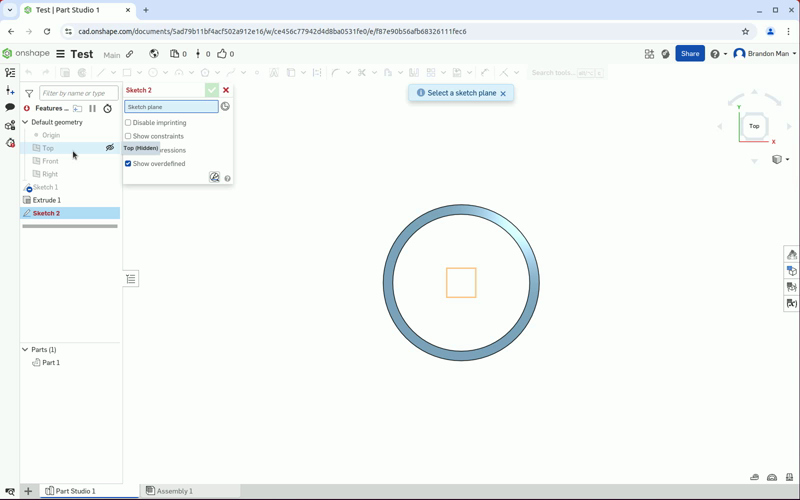
click(73, 150)
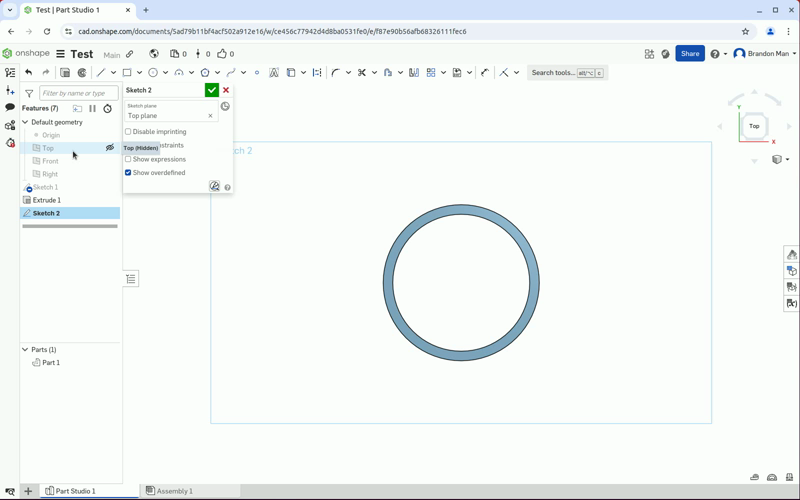
mouse_move(73, 352)
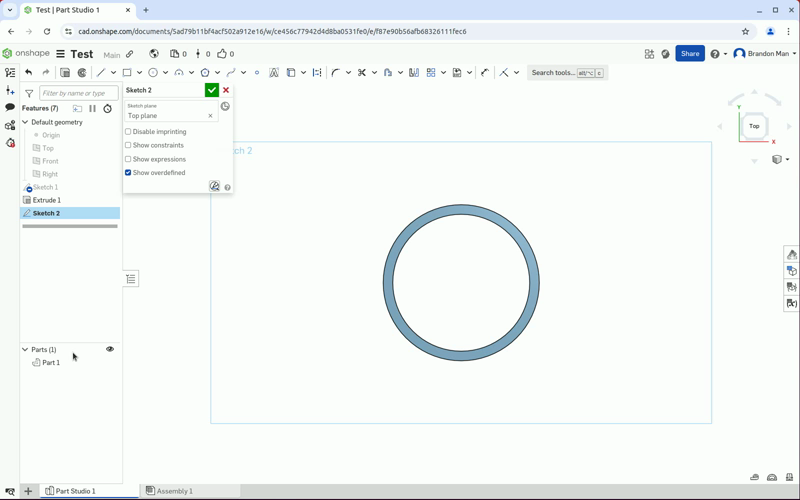
key(y)
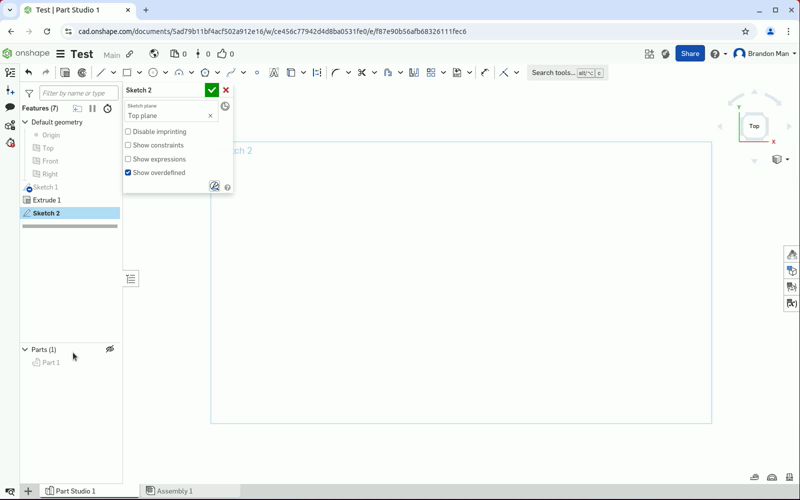
key(c)
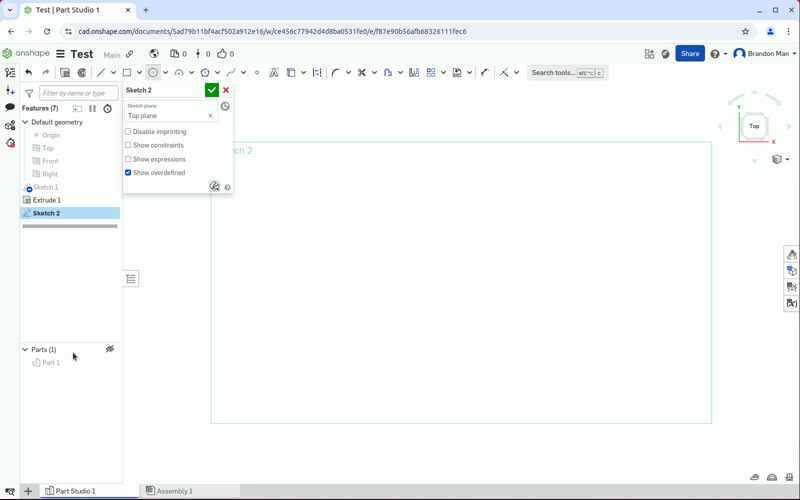
key_down(shift)
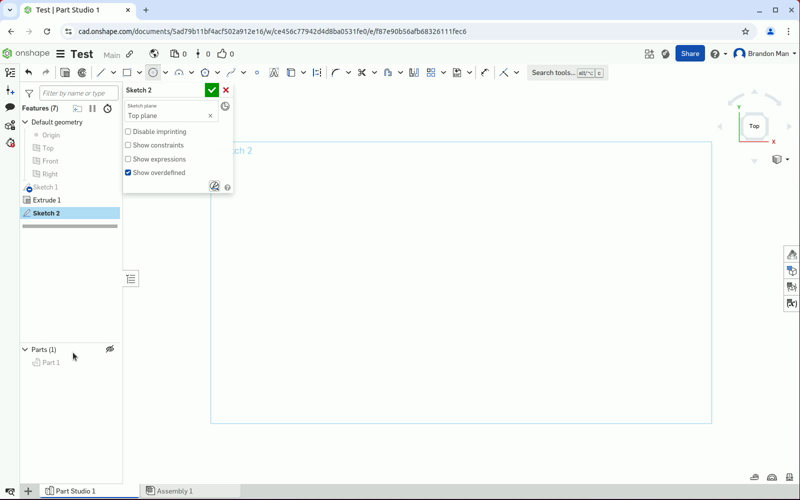
mouse_move(460, 282)
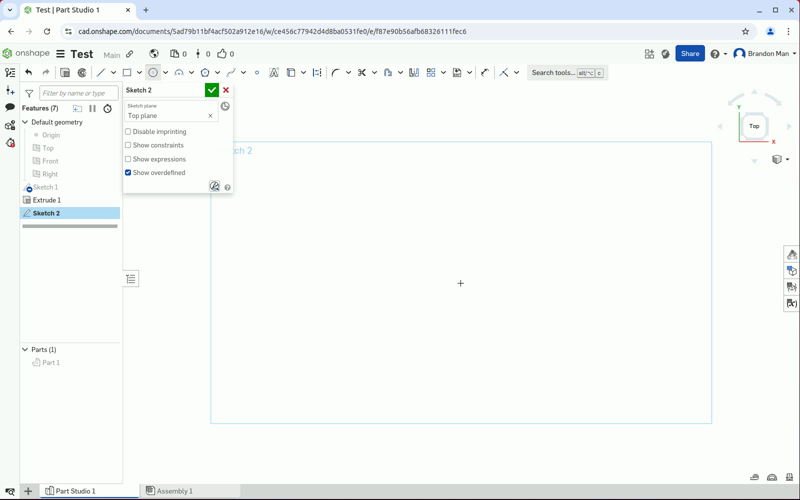
click(460, 282)
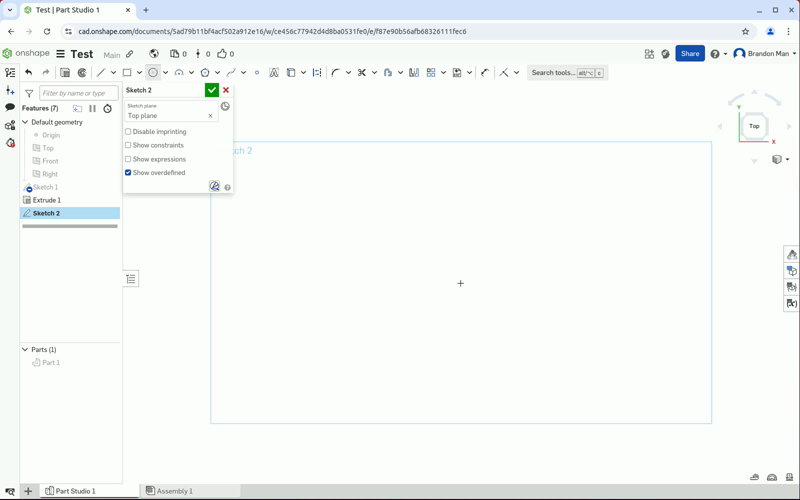
key_up(shift)
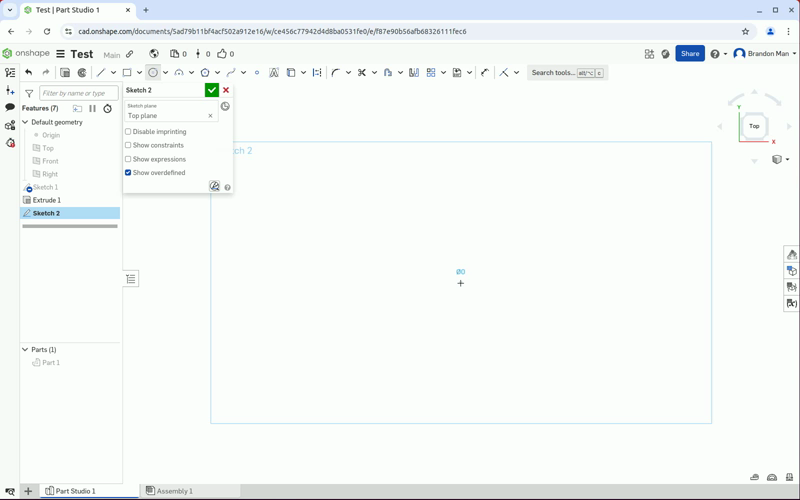
mouse_move(528, 282)
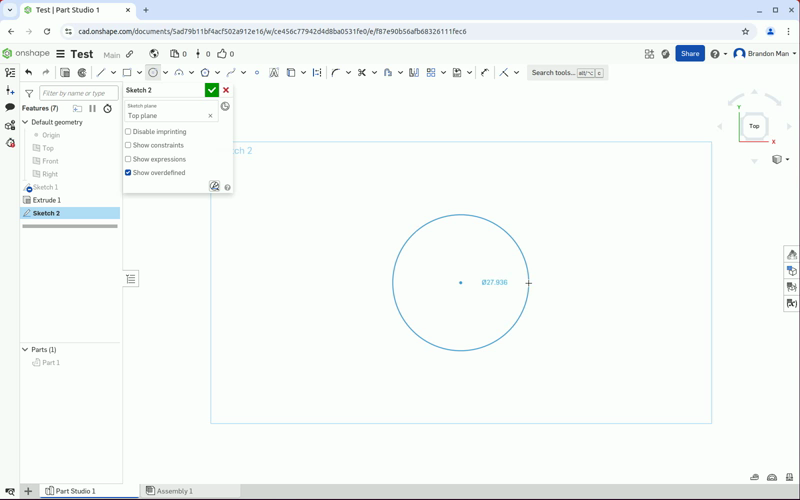
click(528, 282)
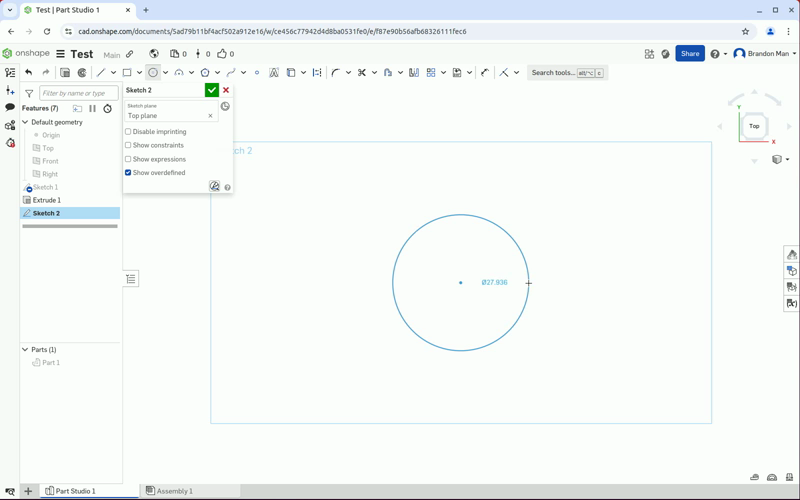
key(esc)
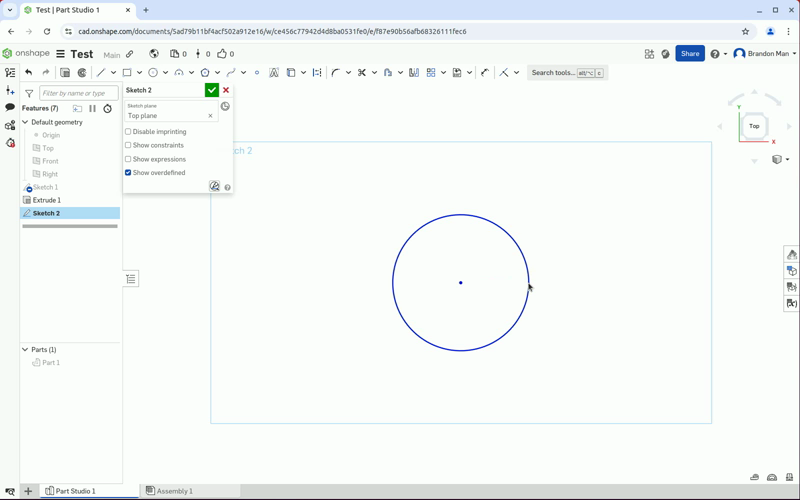
key(c)
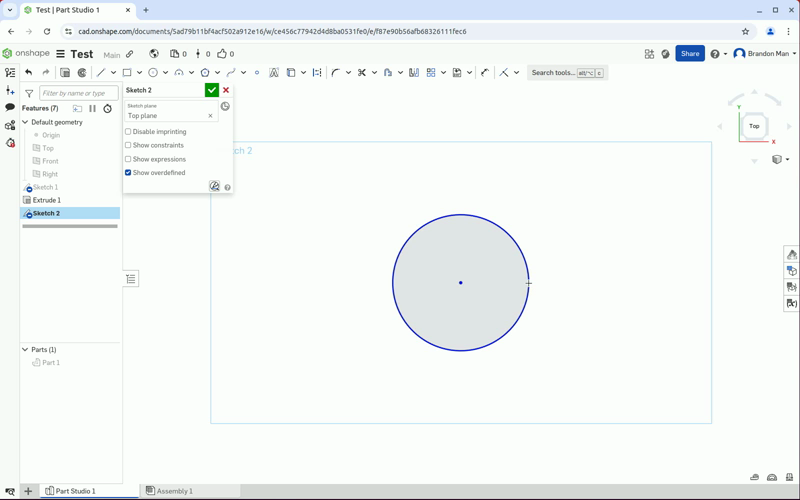
key_down(shift)
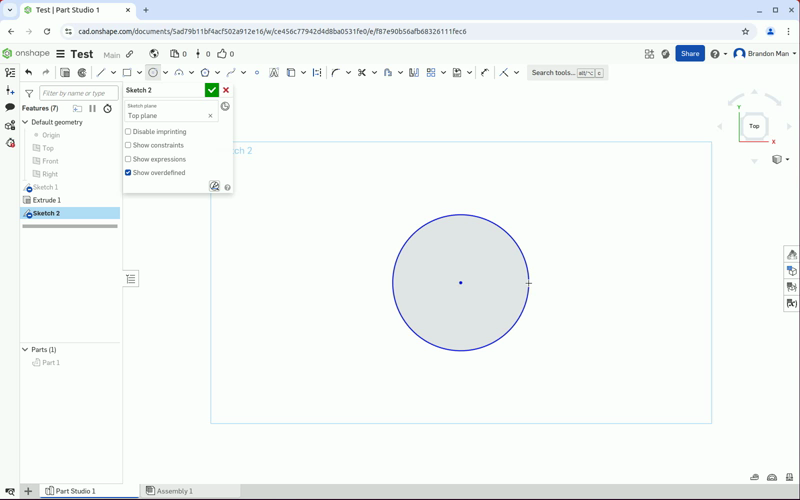
mouse_move(460, 282)
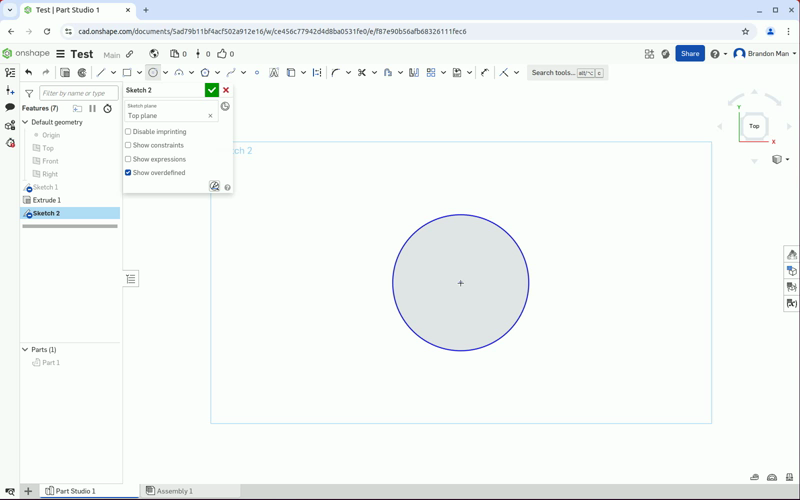
click(460, 282)
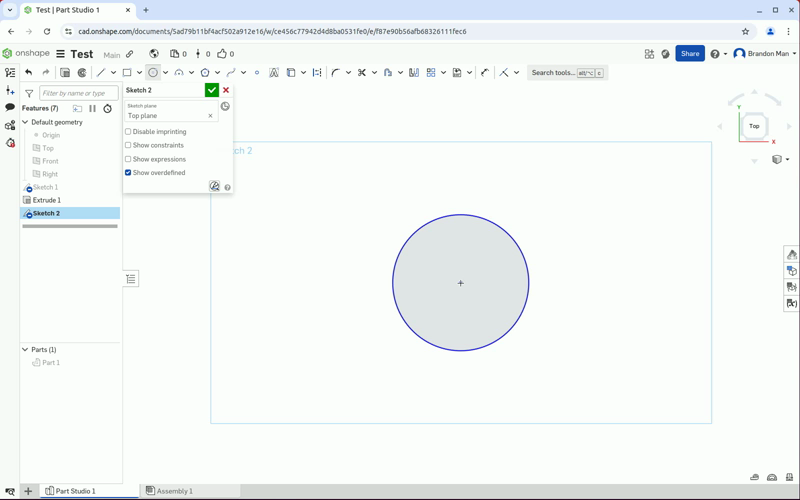
key_up(shift)
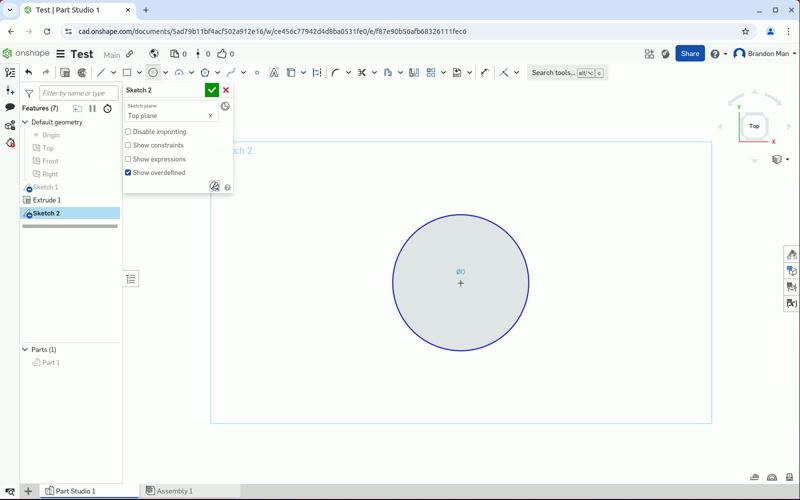
mouse_move(519, 282)
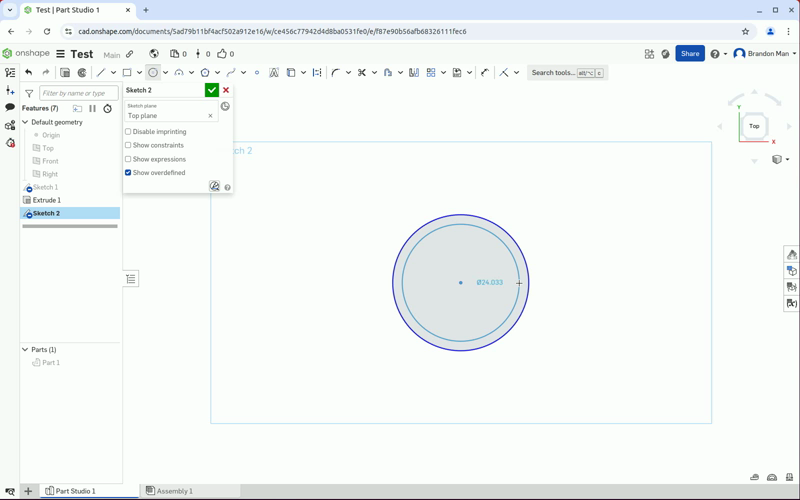
click(519, 282)
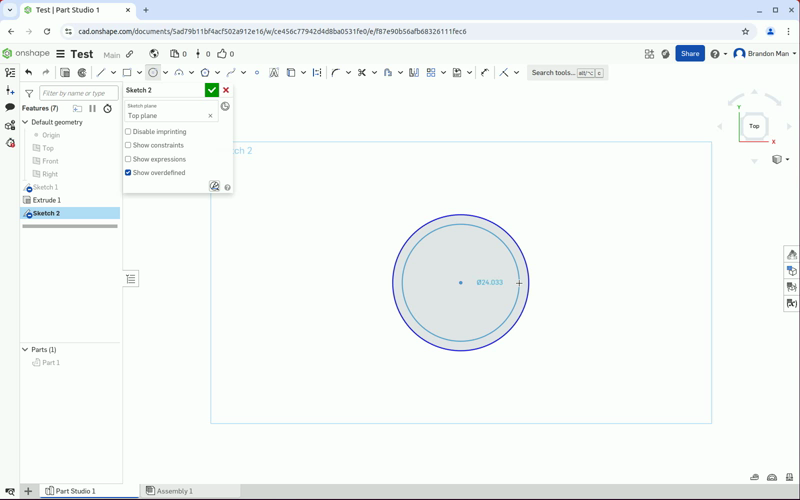
key(esc)
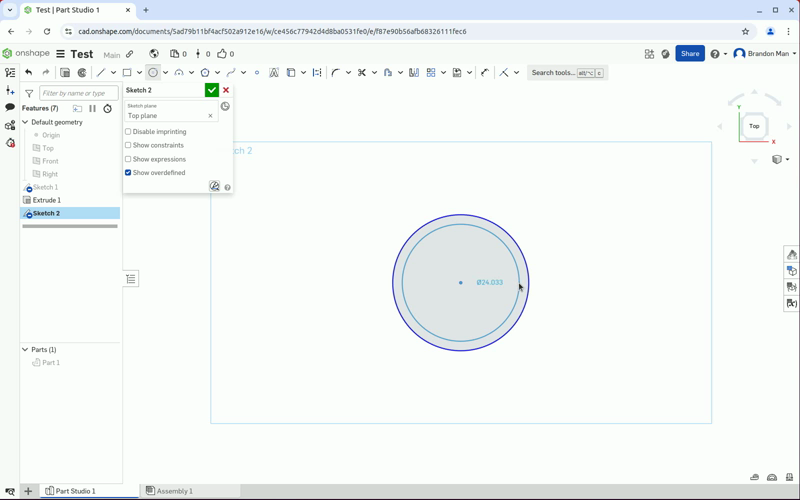
mouse_move(503, 235)
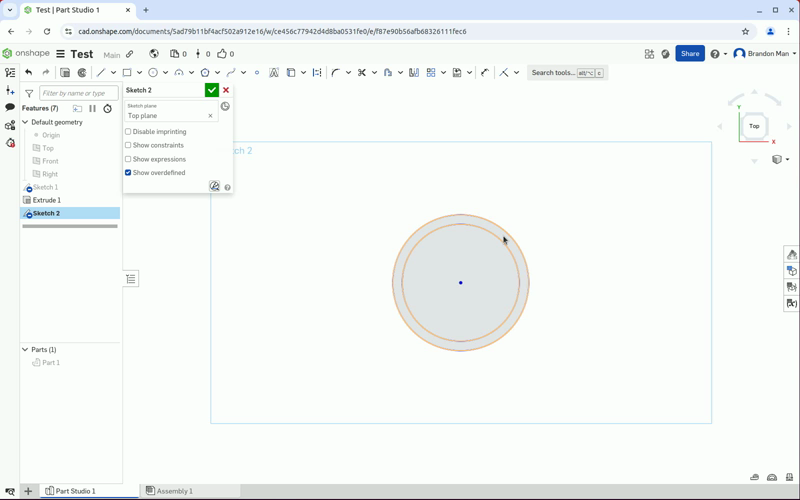
click(503, 235)
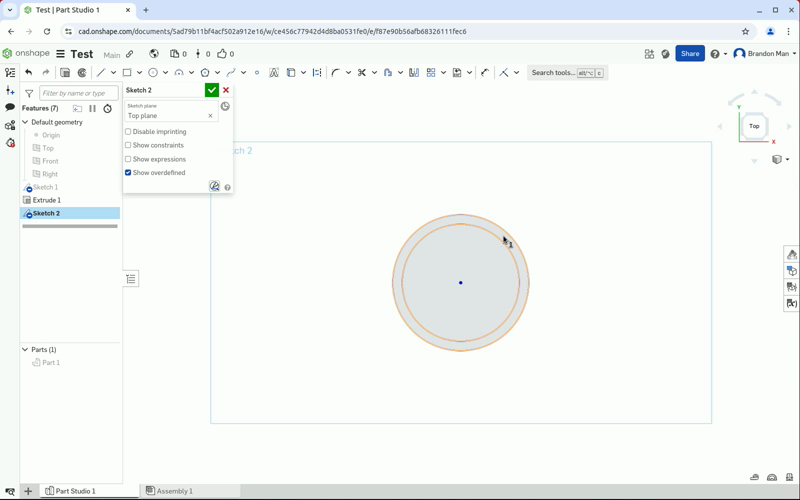
mouse_move(73, 352)
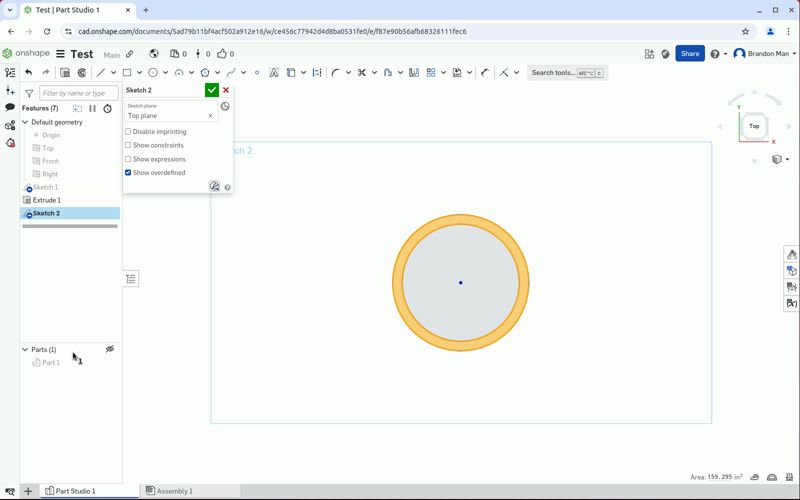
key(shift+y)
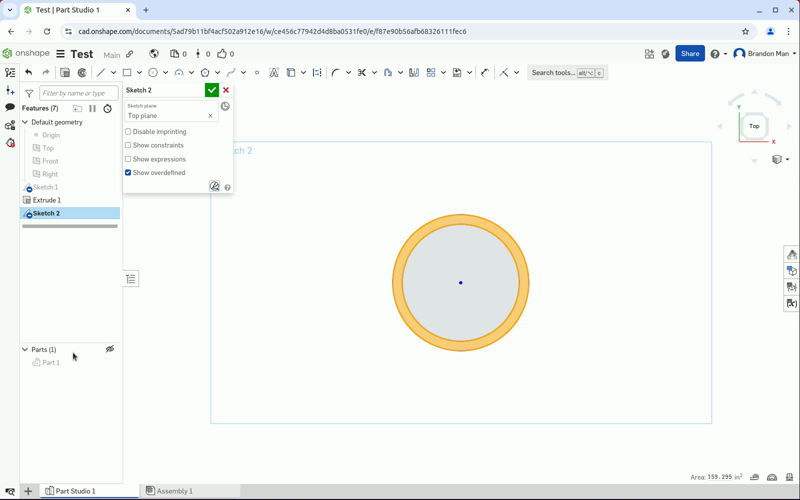
key(shift+e)
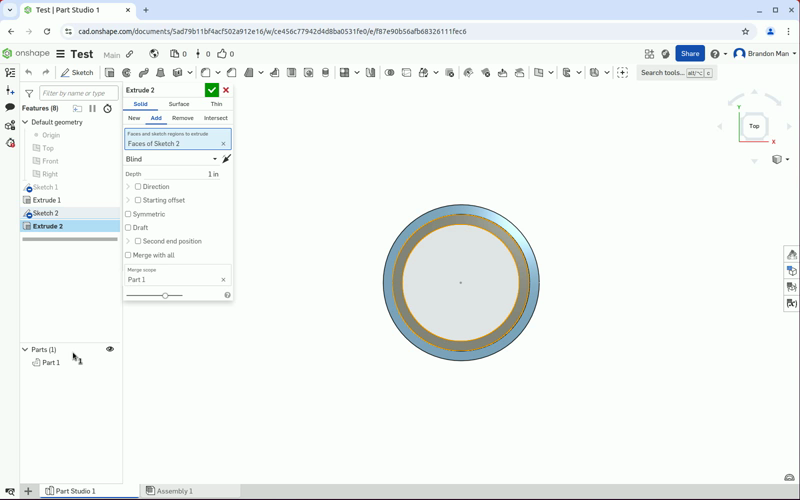
mouse_move(143, 106)
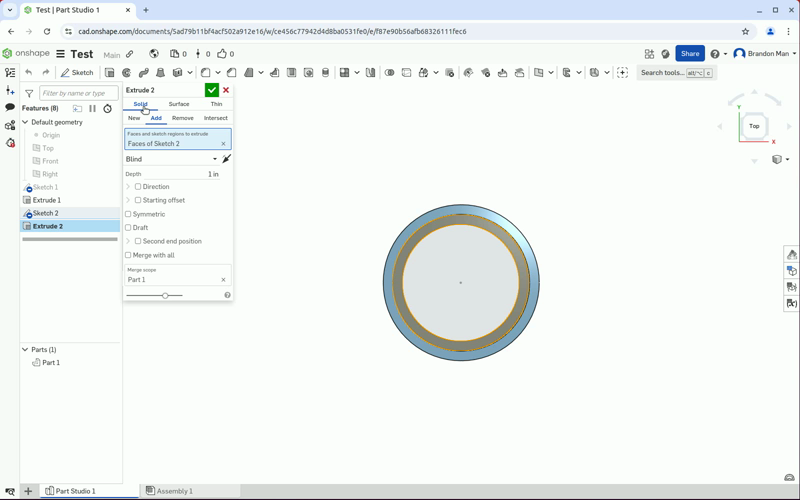
click(143, 106)
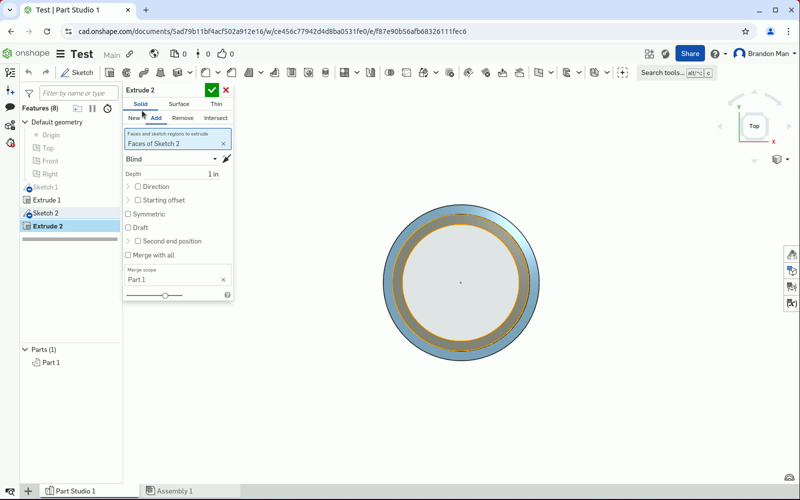
mouse_move(137, 120)
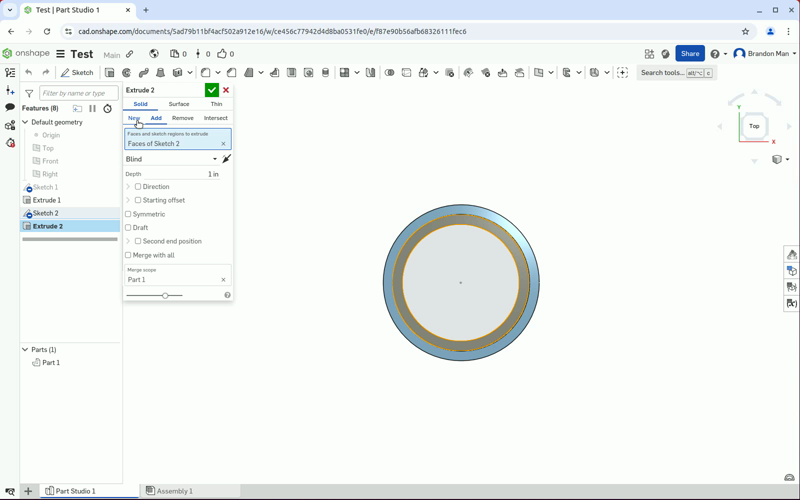
click(137, 120)
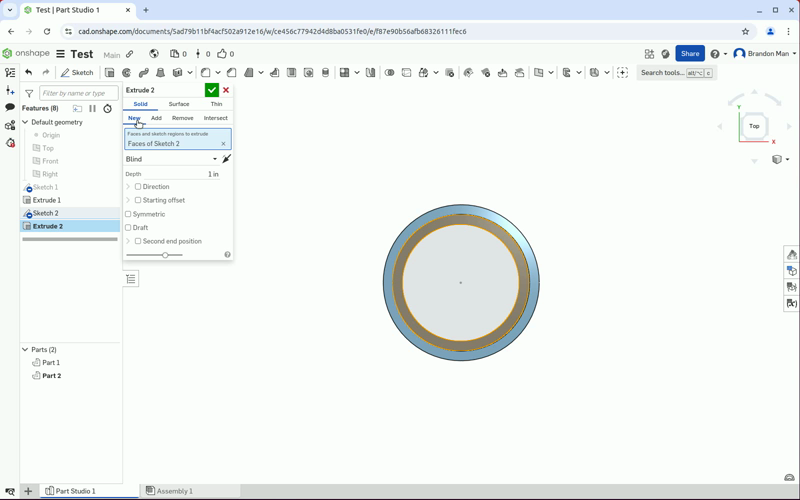
key(tab, 4)
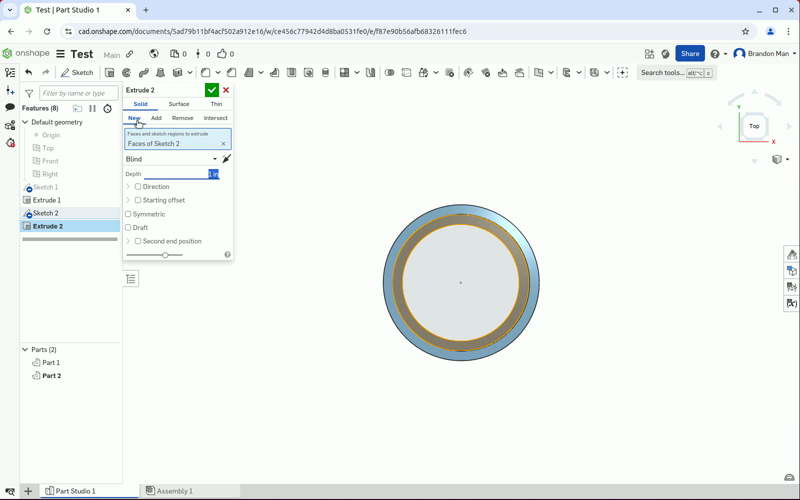
text(13.239)
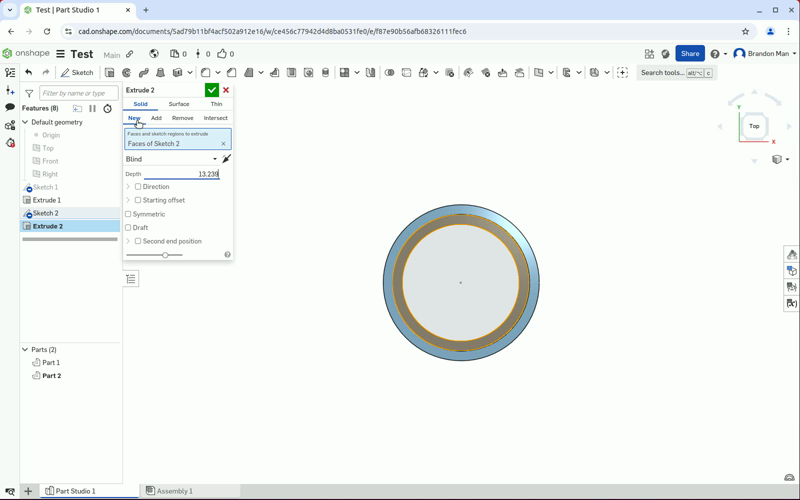
key(enter)
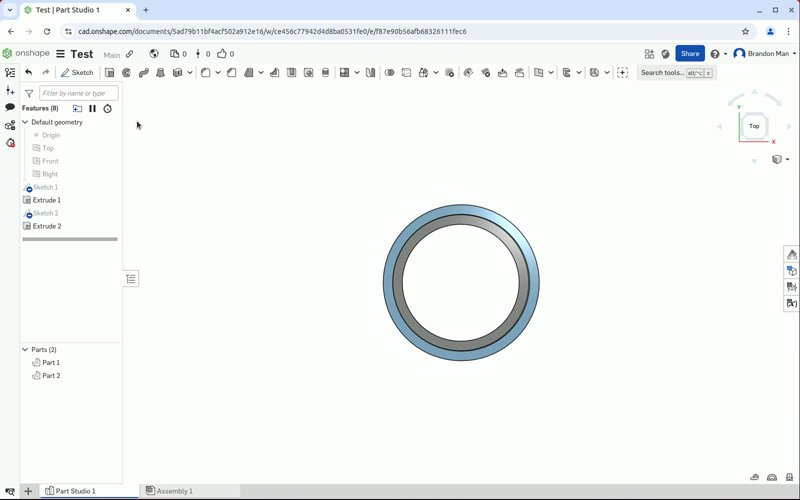
key(shift+h)
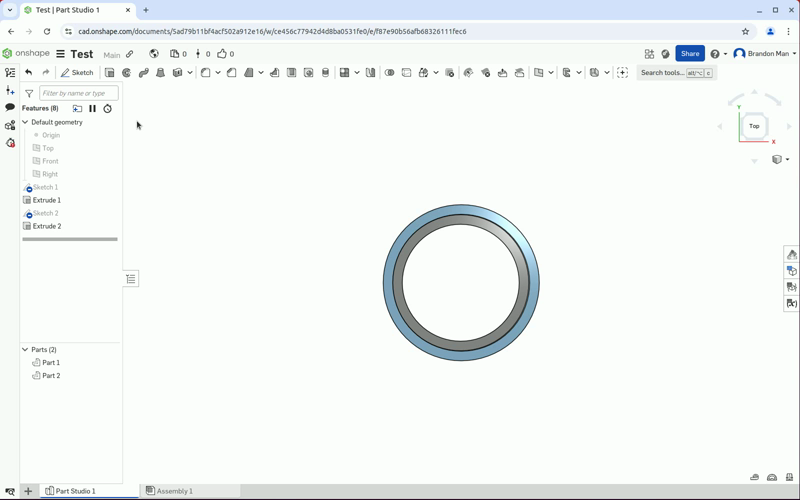
key(shift+h)
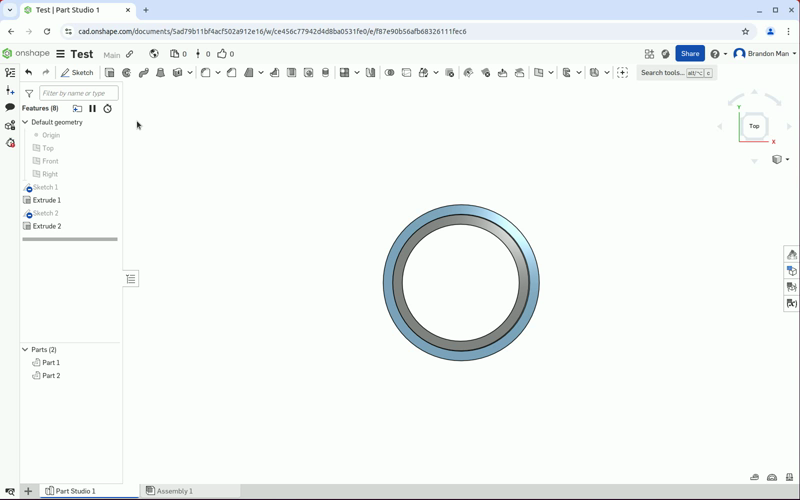
mouse_move(73, 189)
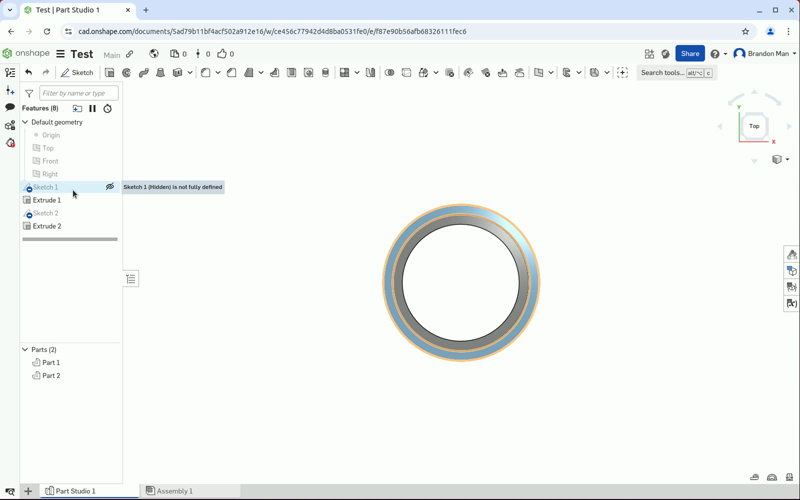
click(73, 189)
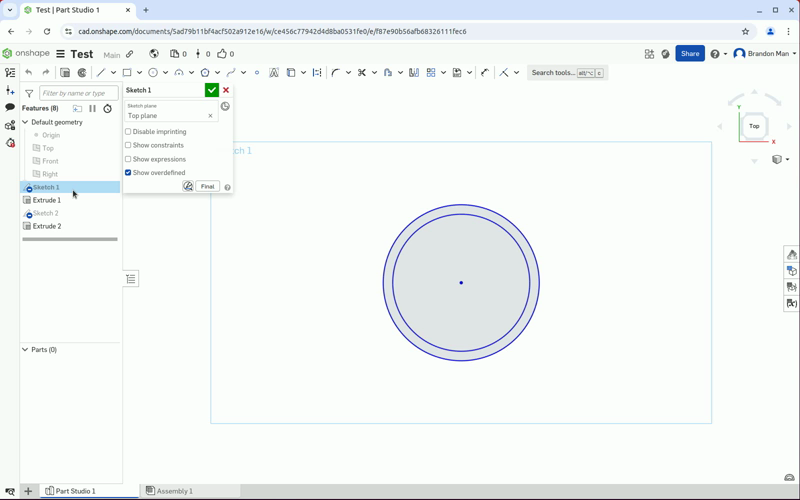
mouse_move(229, 92)
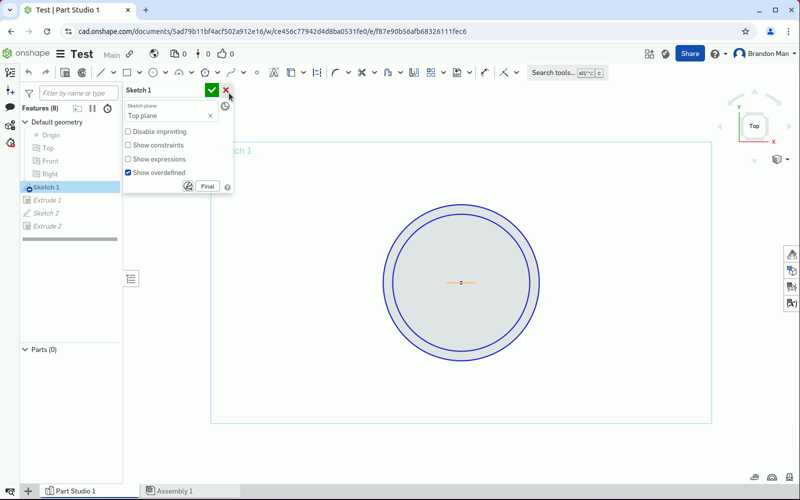
click(229, 92)
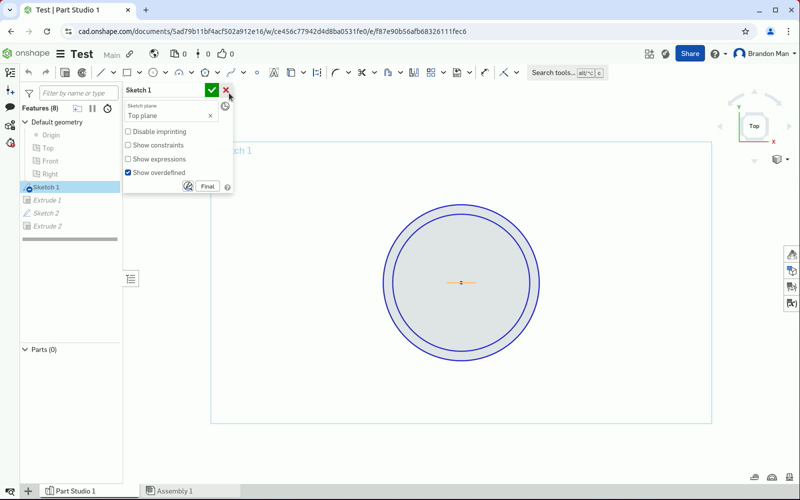
key(shift+s)
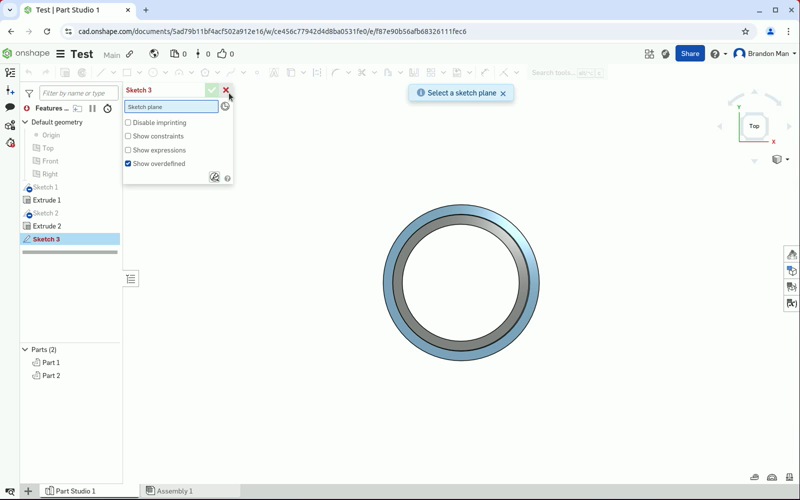
mouse_move(73, 150)
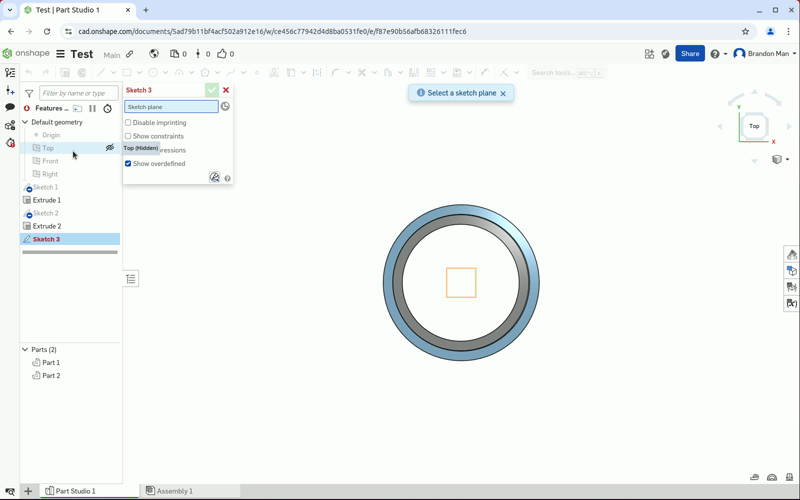
click(73, 150)
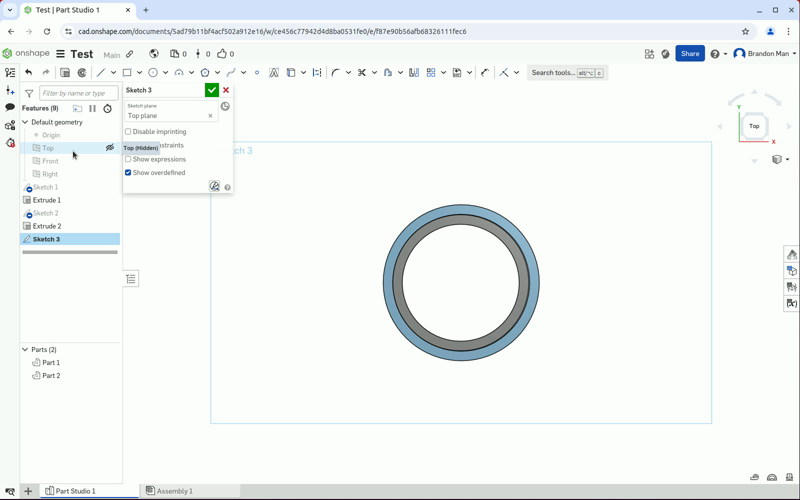
mouse_move(73, 352)
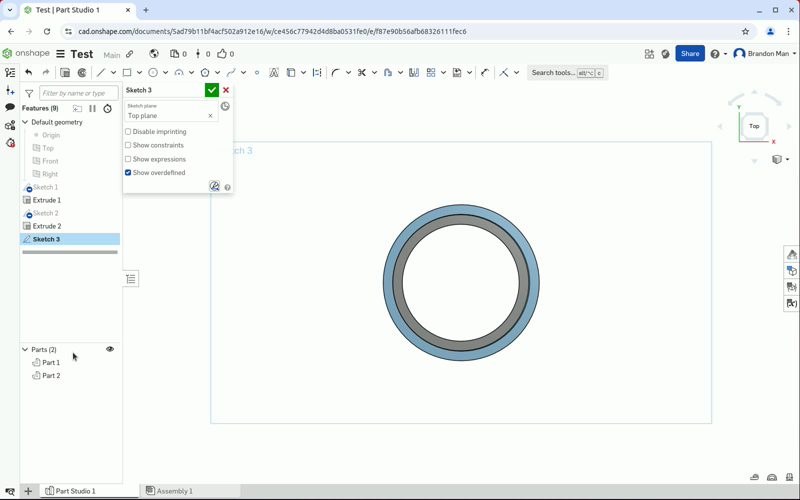
key(y)
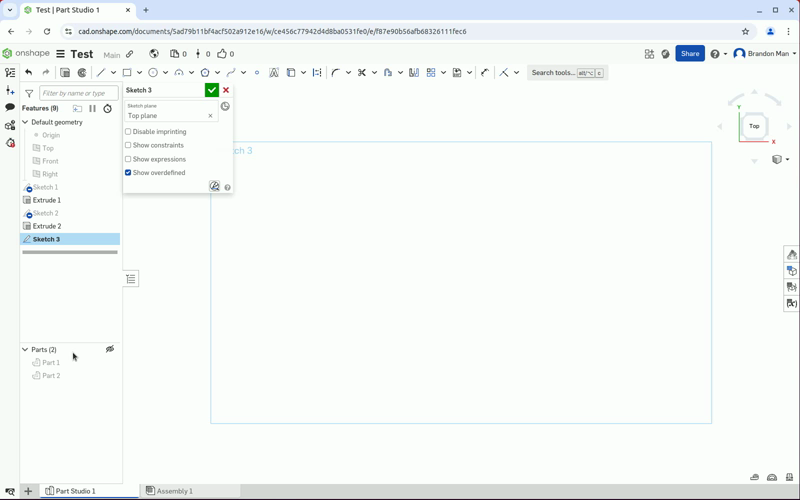
key(c)
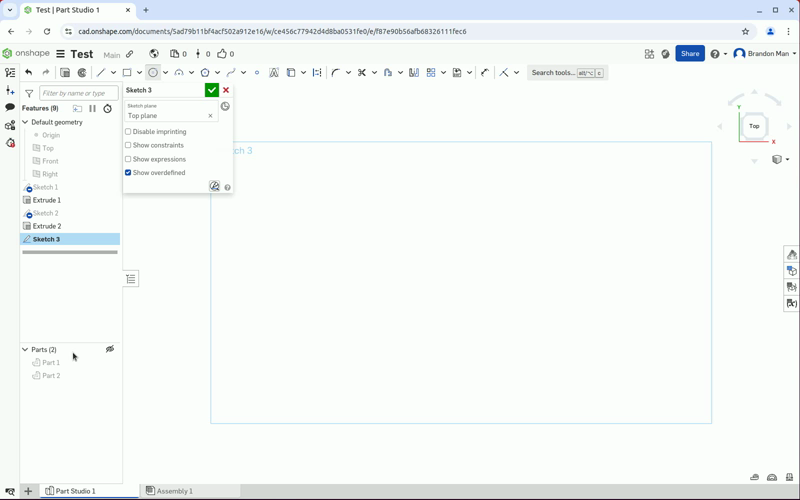
key_down(shift)
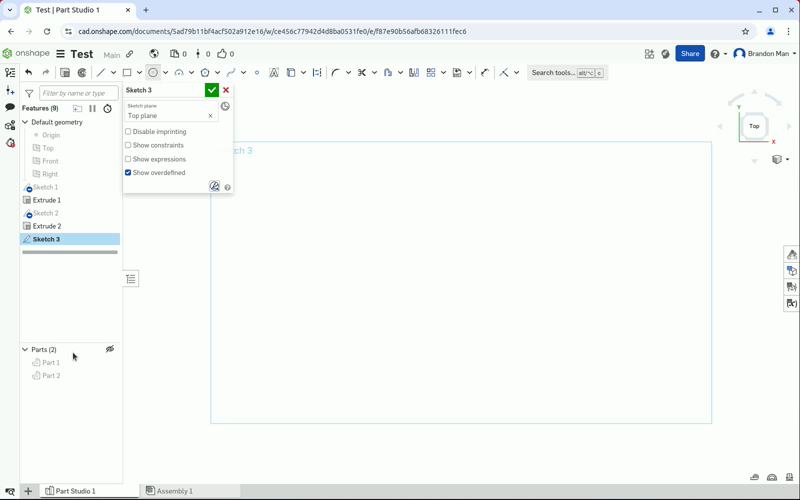
mouse_move(460, 282)
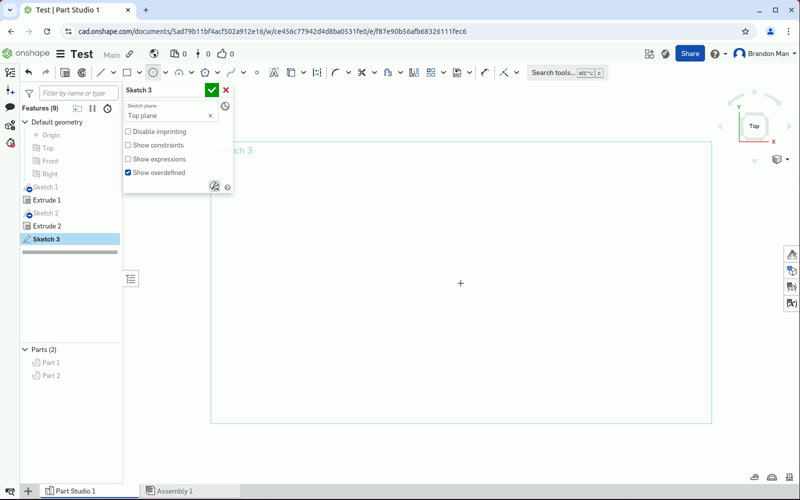
click(460, 282)
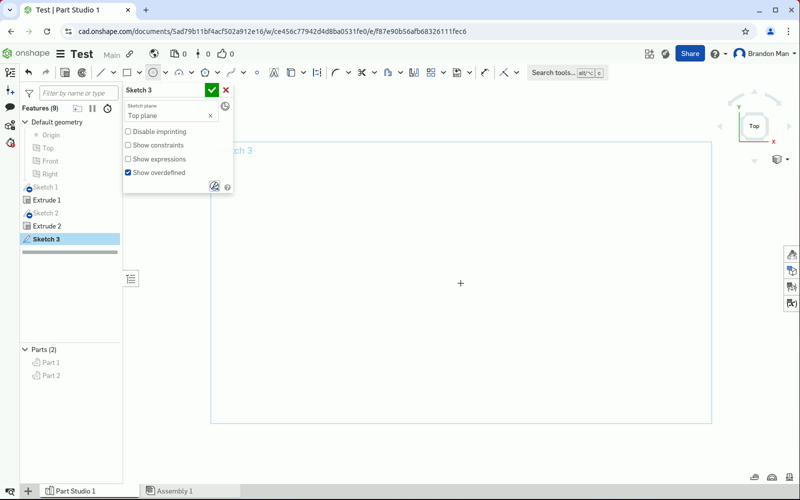
key_up(shift)
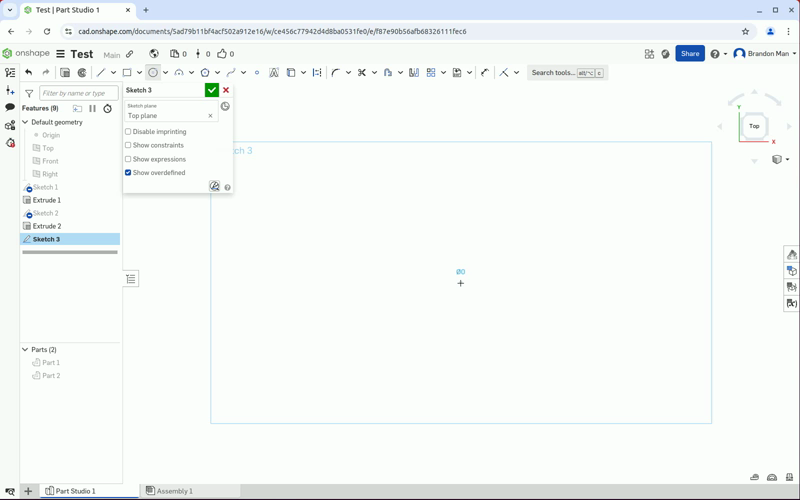
mouse_move(528, 282)
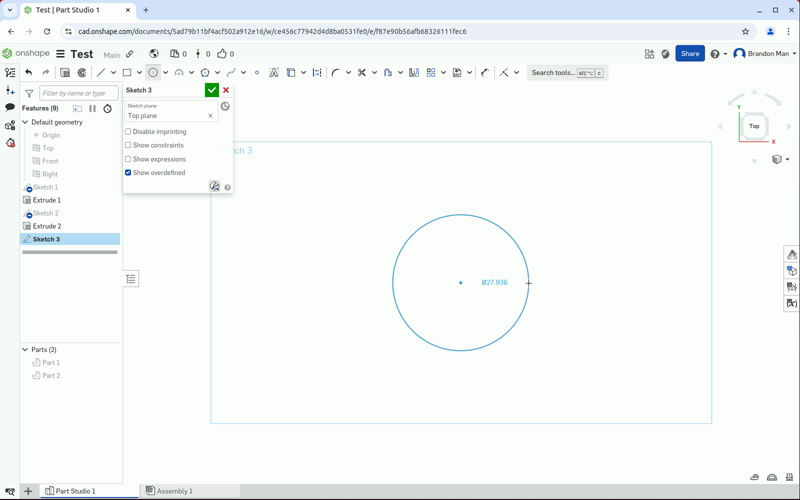
click(528, 282)
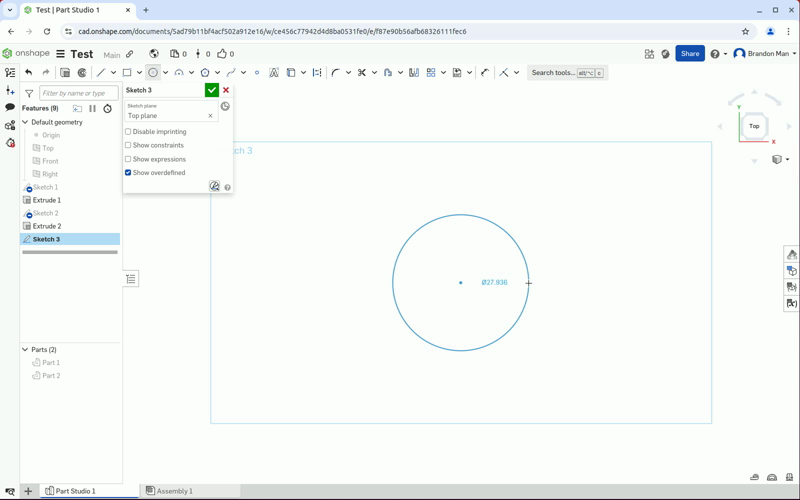
key(esc)
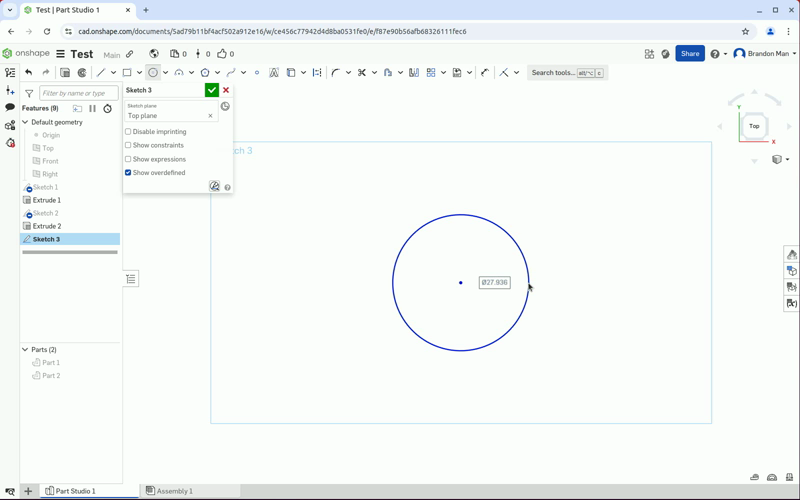
key(c)
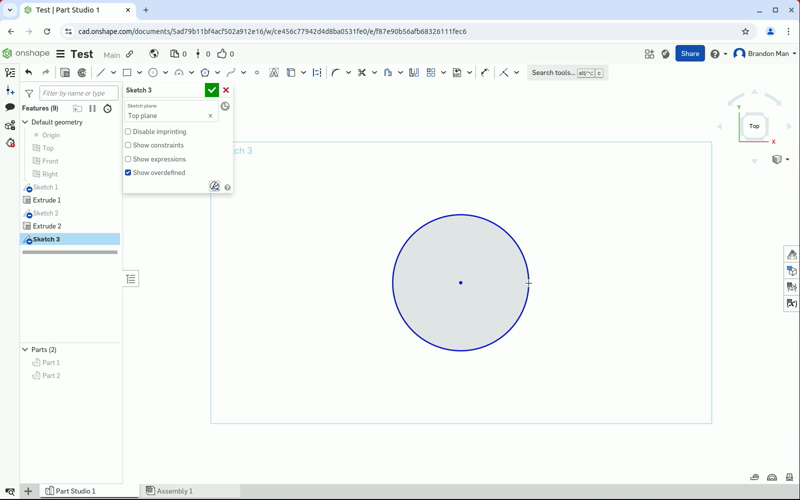
key_down(shift)
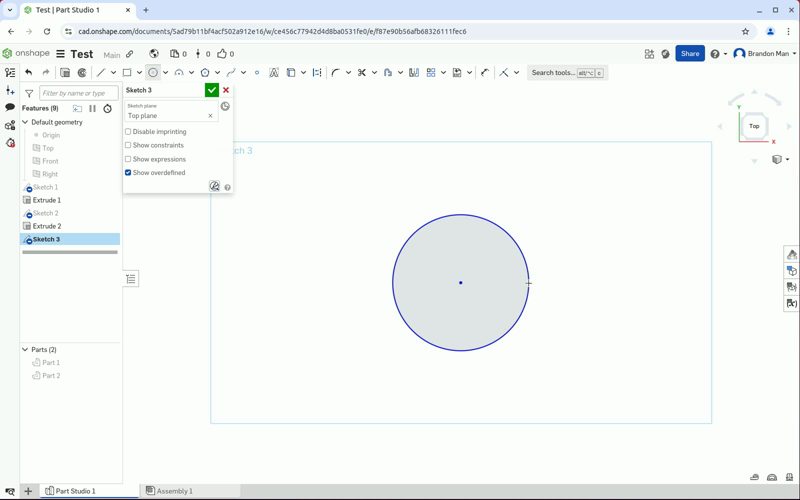
mouse_move(460, 282)
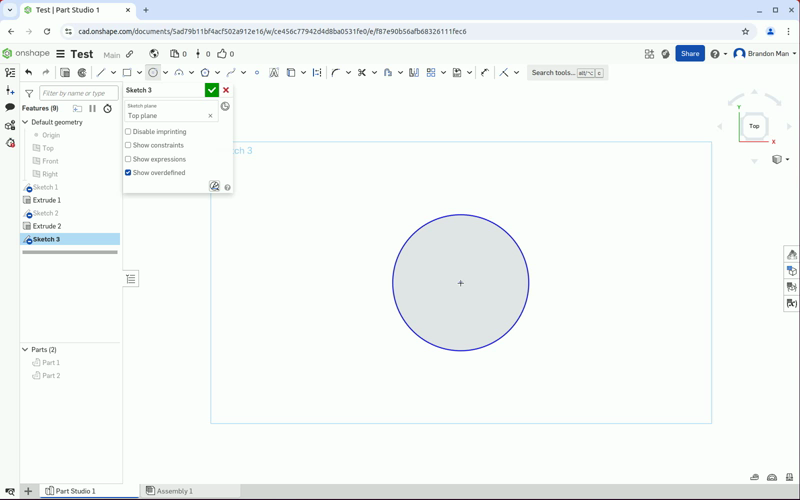
click(460, 282)
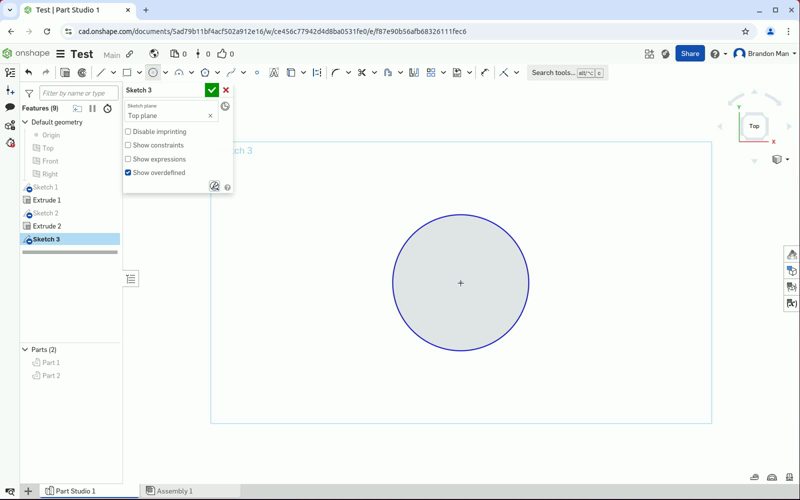
key_up(shift)
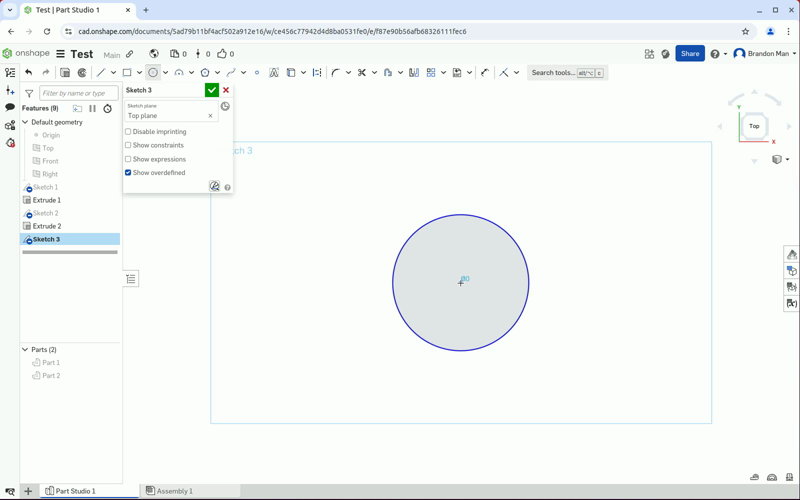
mouse_move(519, 282)
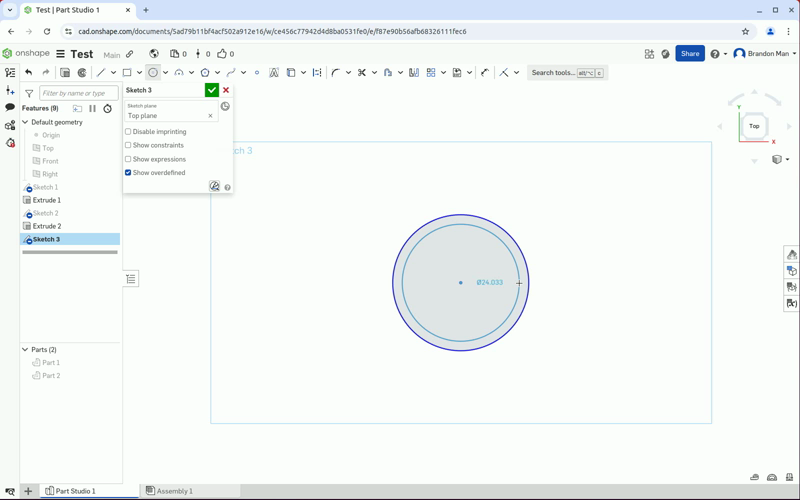
click(519, 282)
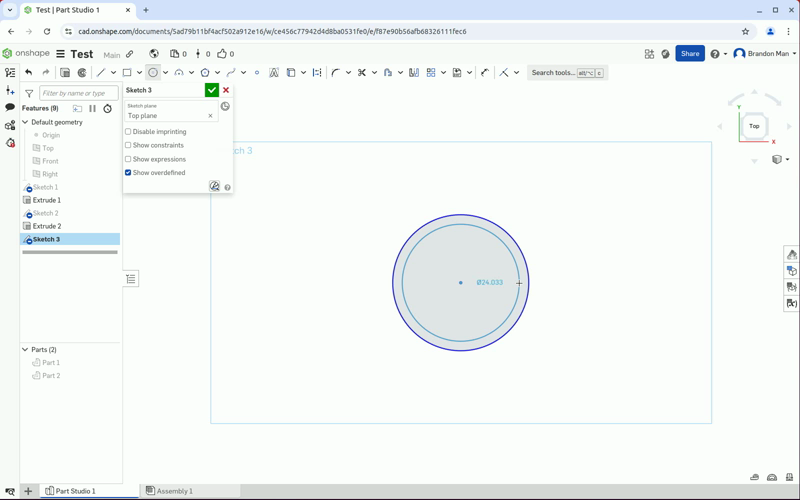
key(esc)
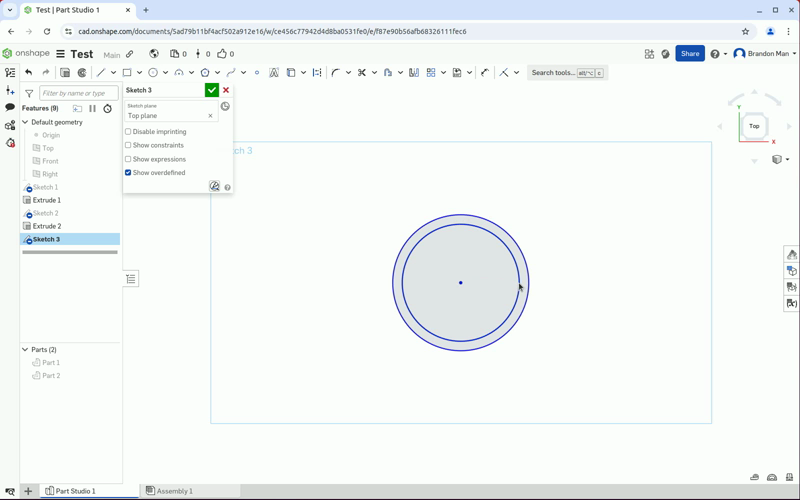
mouse_move(402, 260)
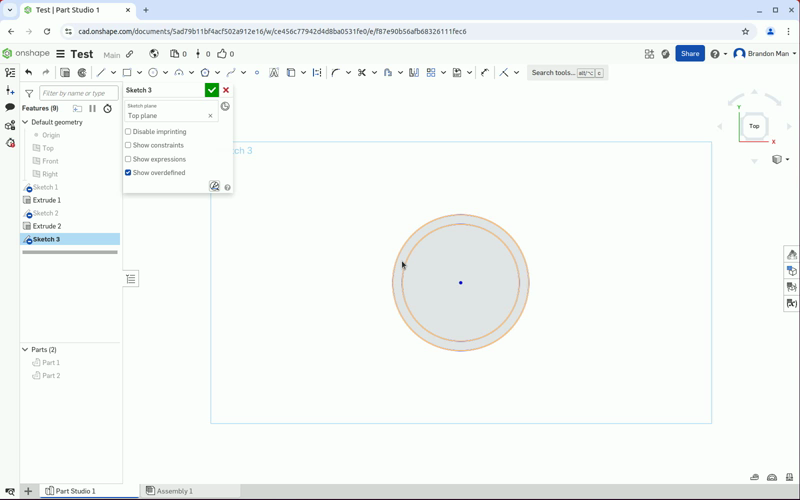
click(402, 260)
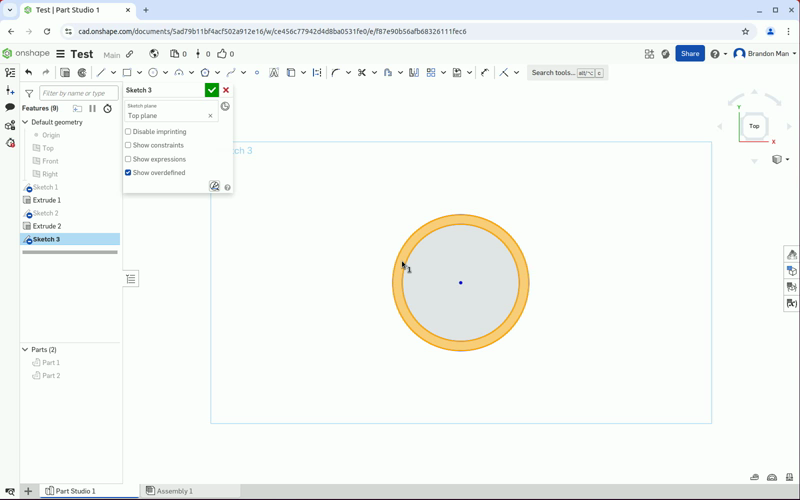
mouse_move(73, 352)
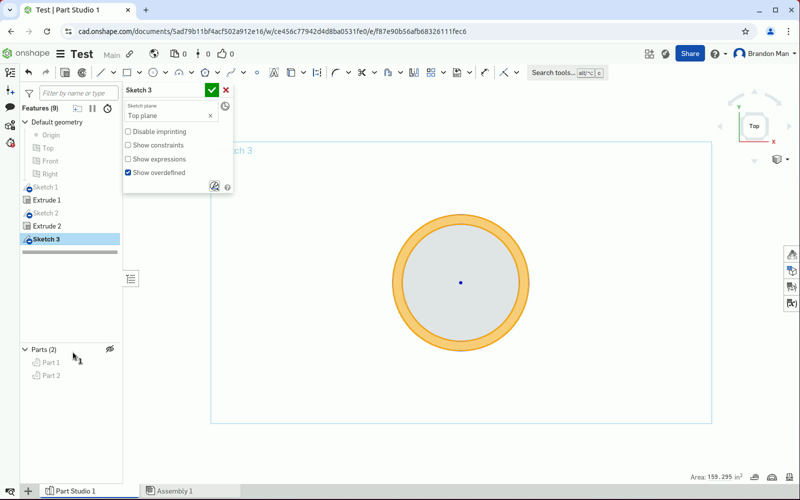
key(shift+y)
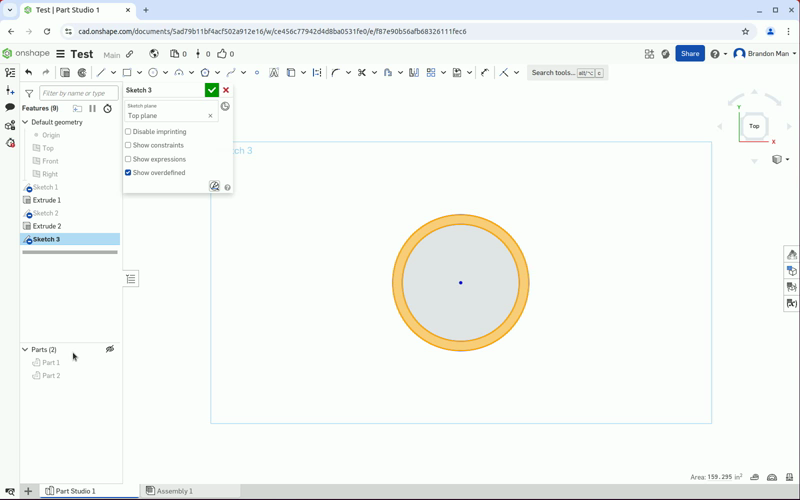
key(shift+e)
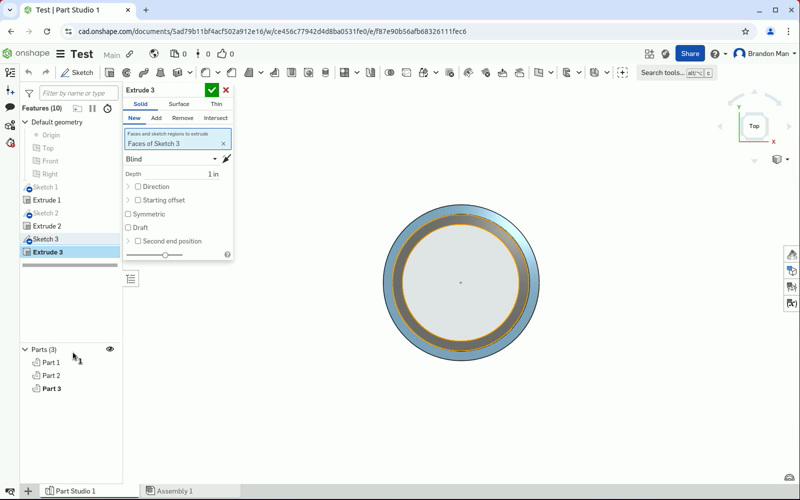
mouse_move(143, 106)
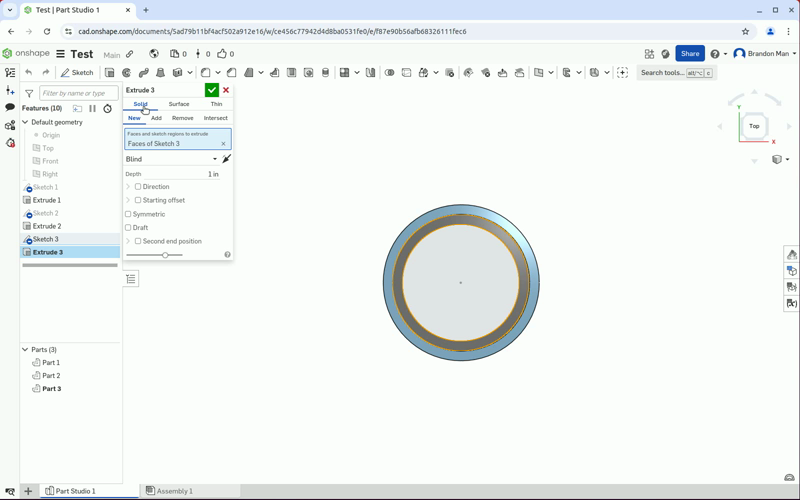
click(143, 106)
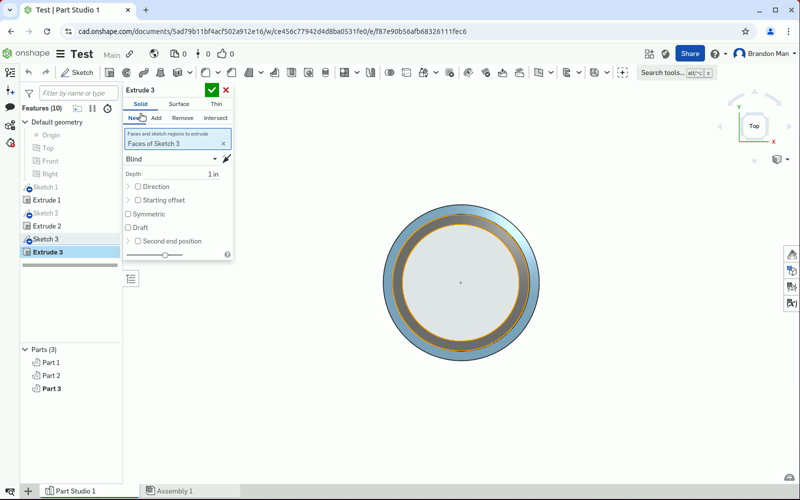
mouse_move(137, 120)
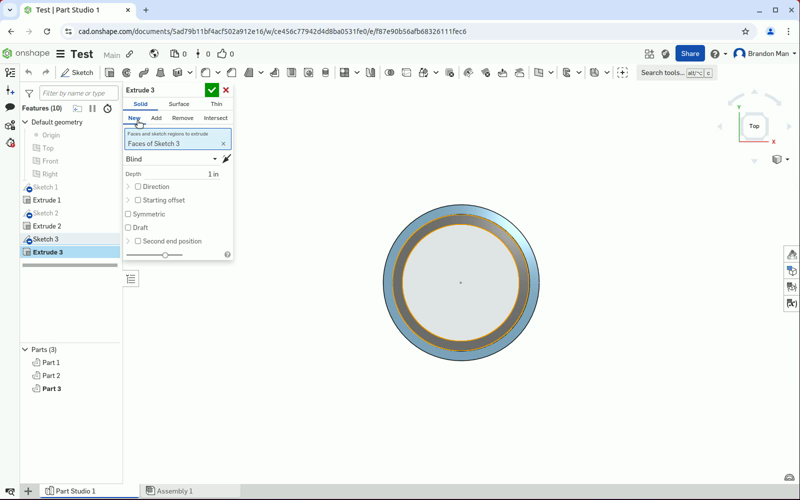
click(137, 120)
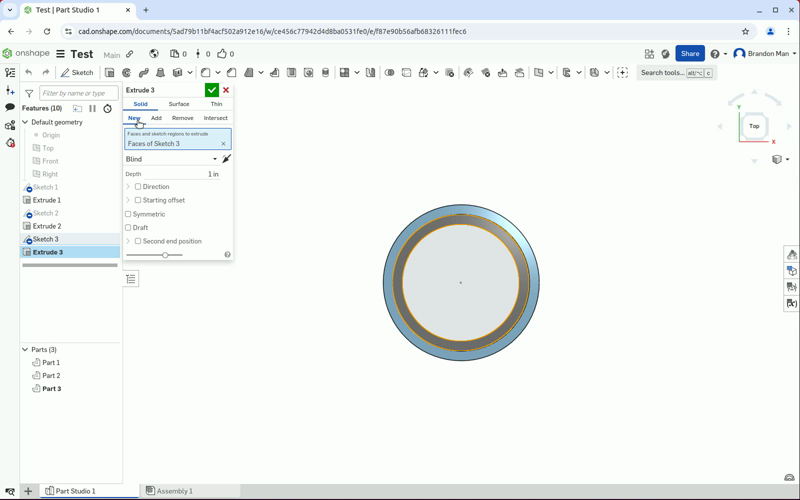
key(tab, 4)
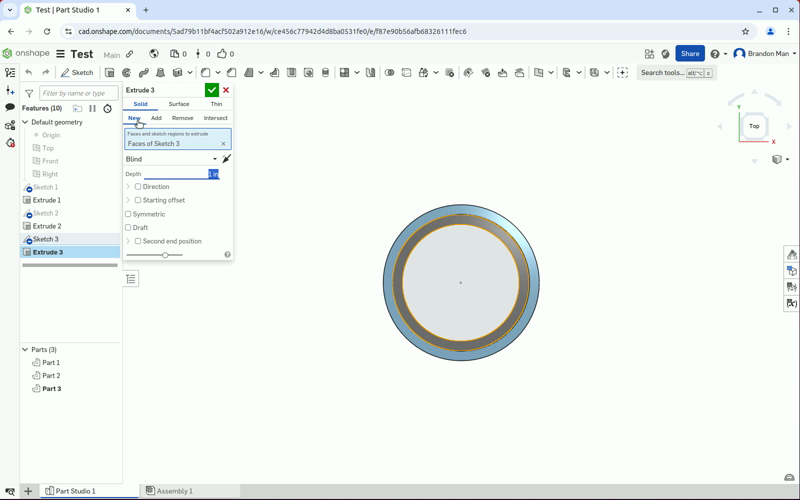
text(23.108)
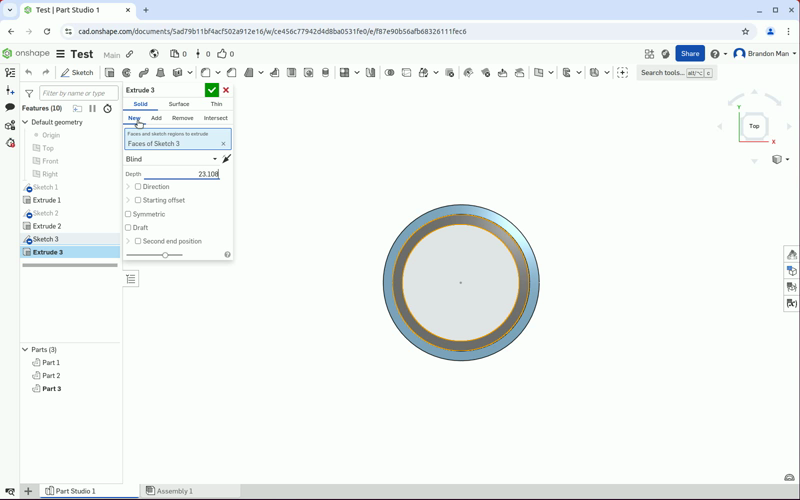
key(enter)
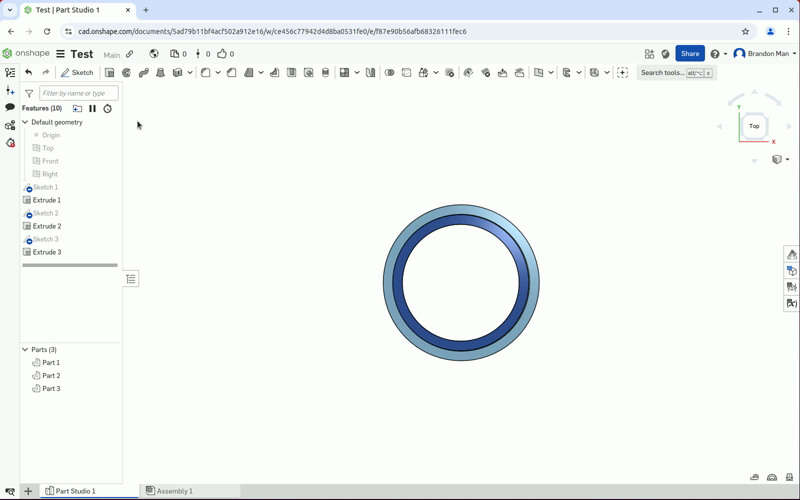
key(shift+h)
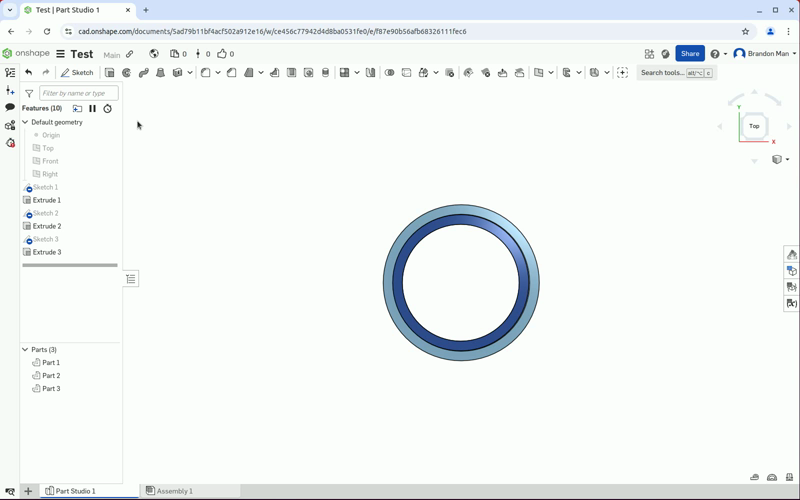
key(shift+h)
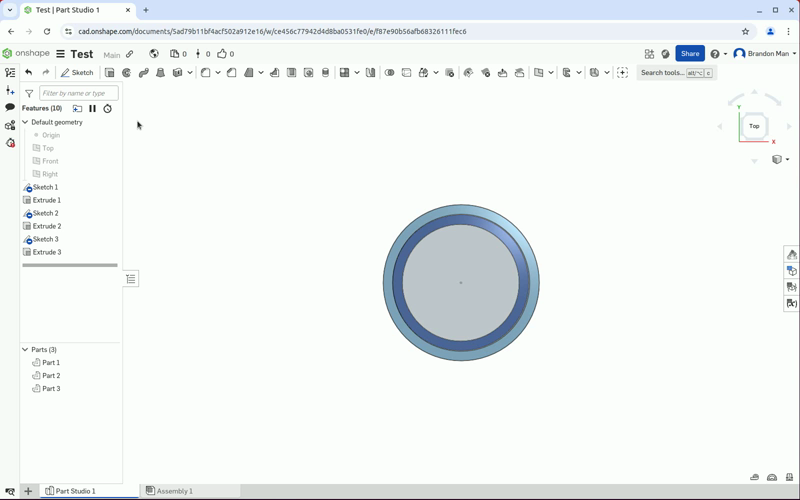
key(shift+7)
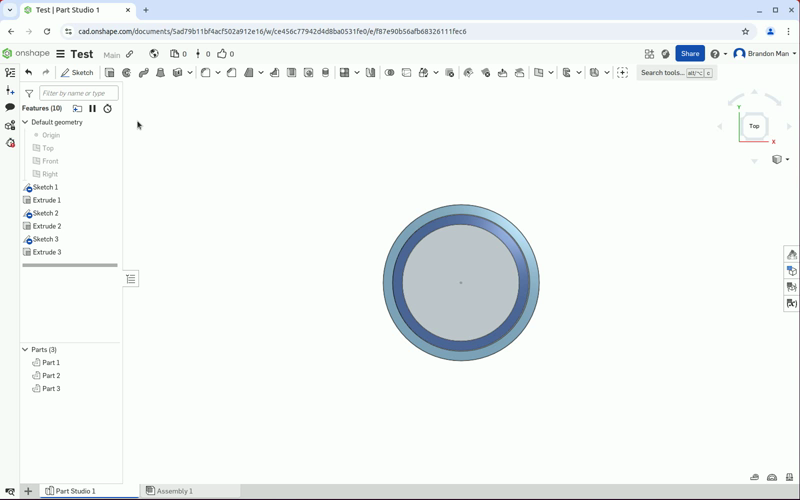
key(up, 3)
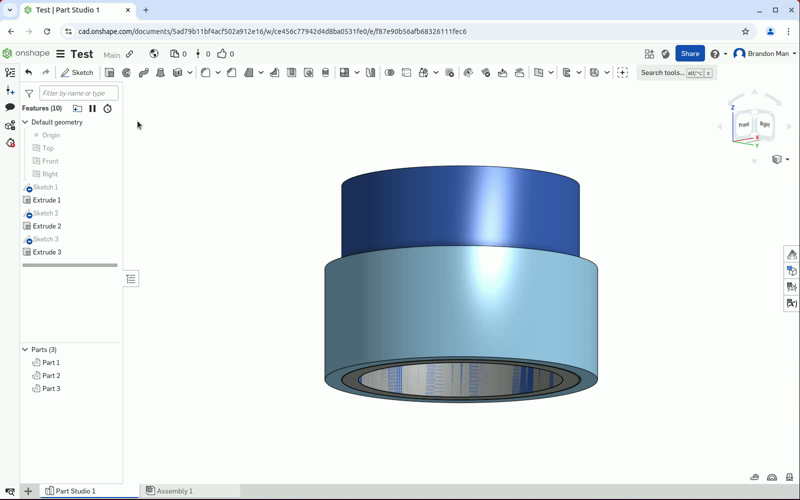
key(left, 3)
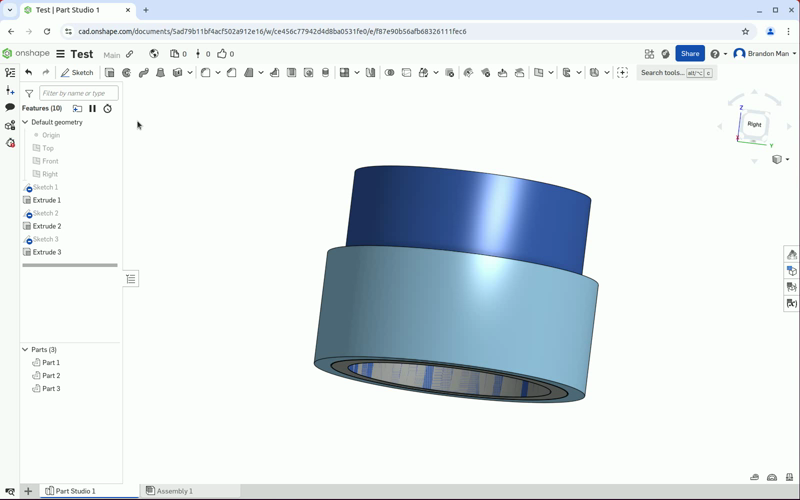
key(right, 3)
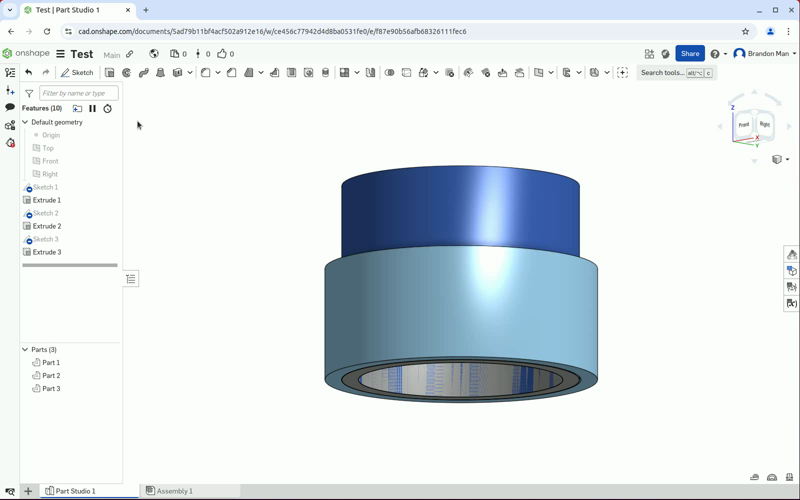
key(down, 3)
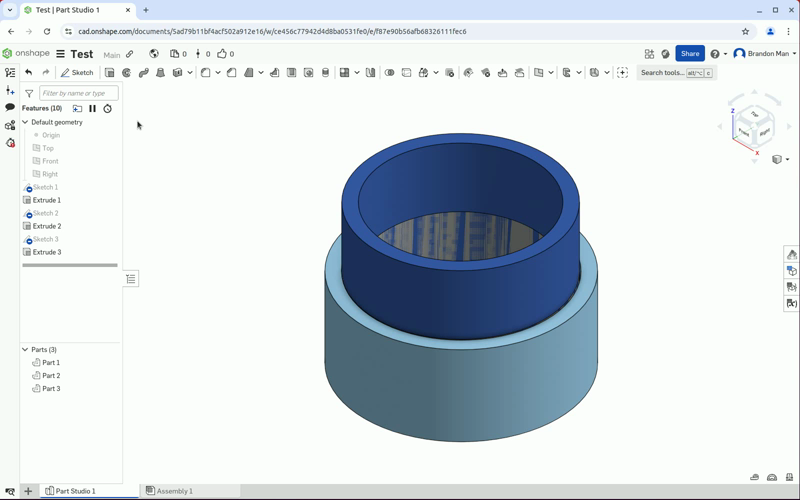
mouse_move(73, 189)
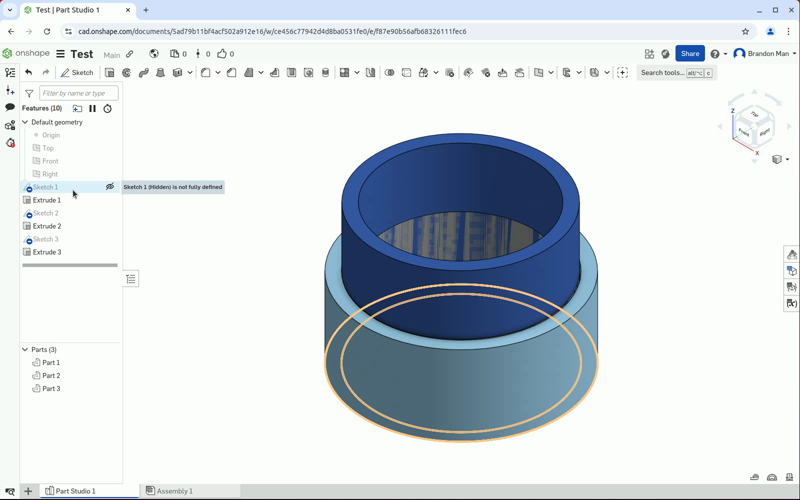
click(73, 189)